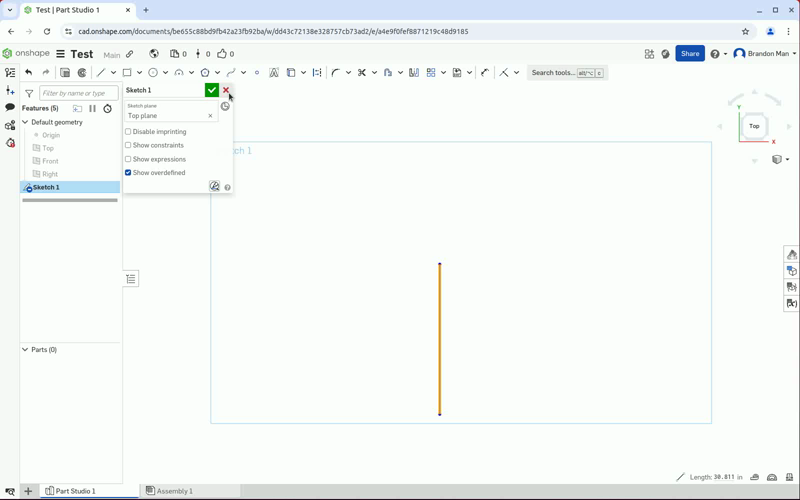
key(shift+h)
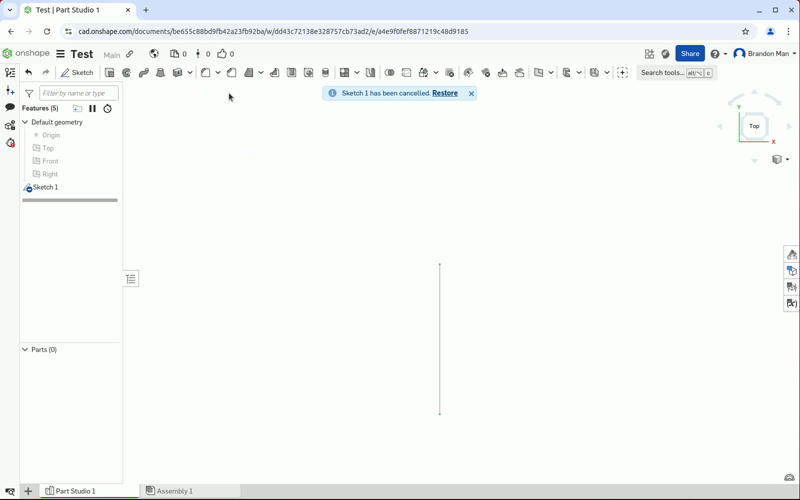
key(shift+s)
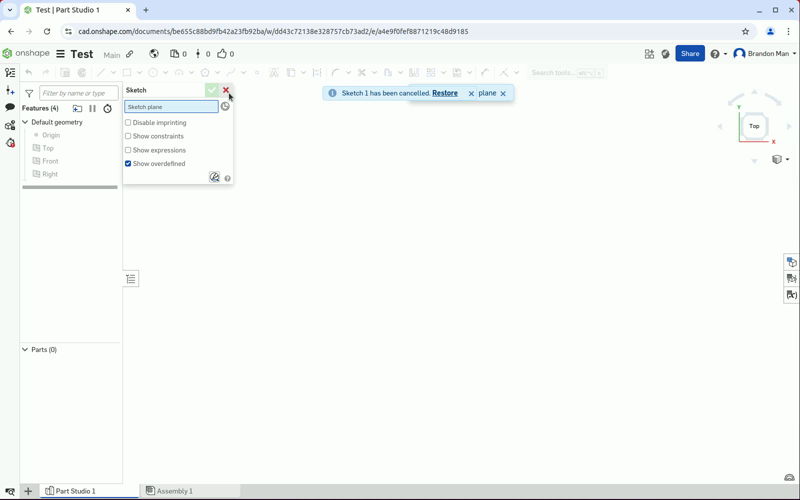
mouse_move(73, 150)
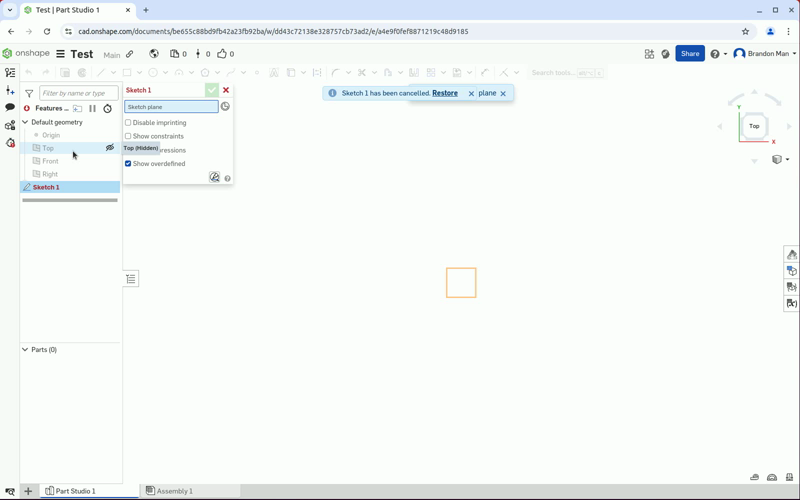
click(73, 150)
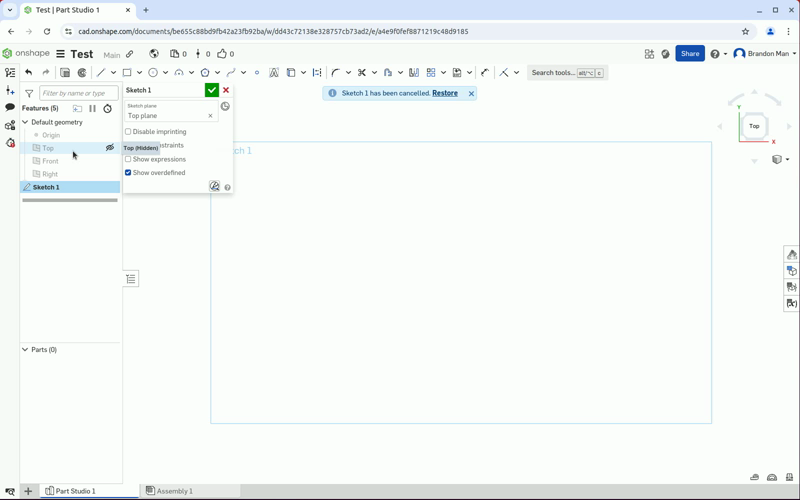
mouse_move(73, 352)
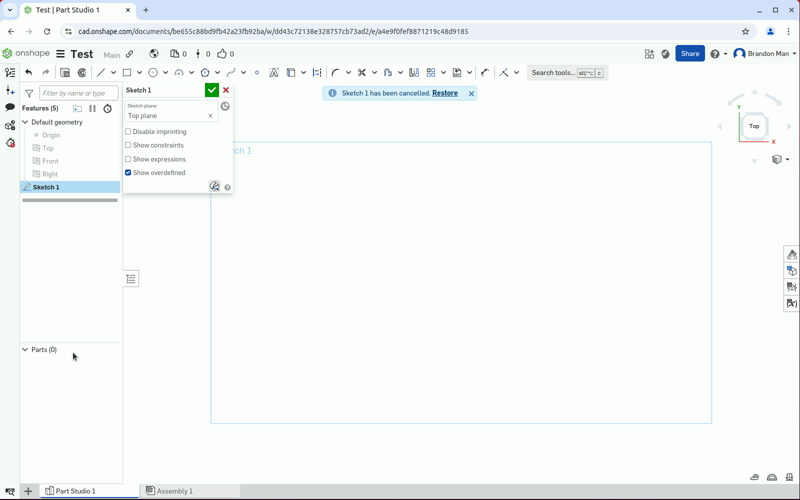
key(y)
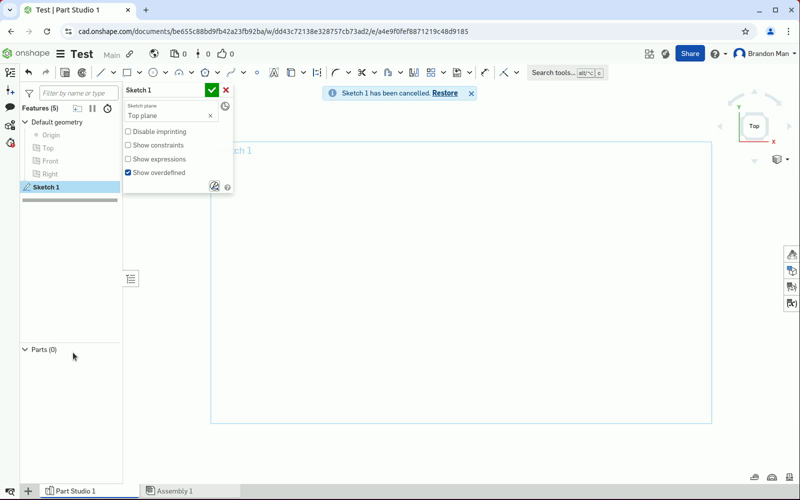
key(c)
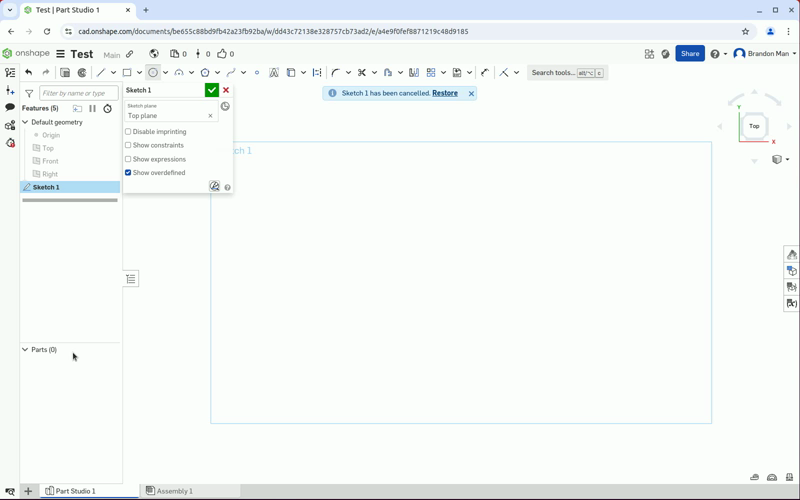
key_down(shift)
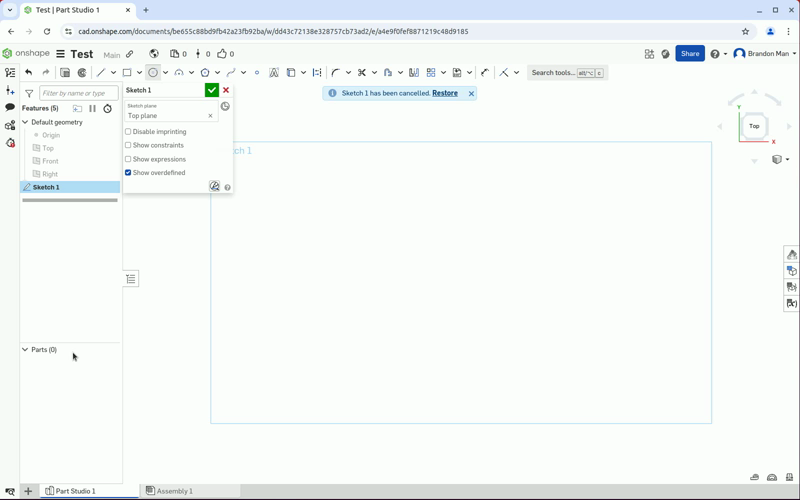
mouse_move(461, 282)
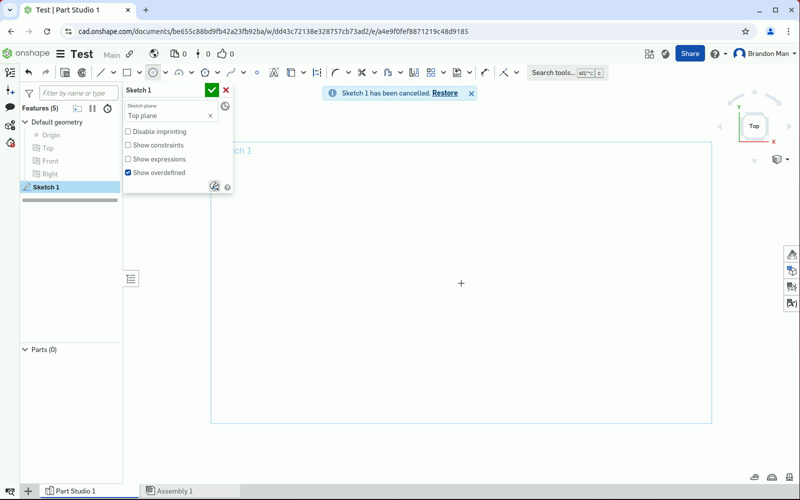
click(461, 282)
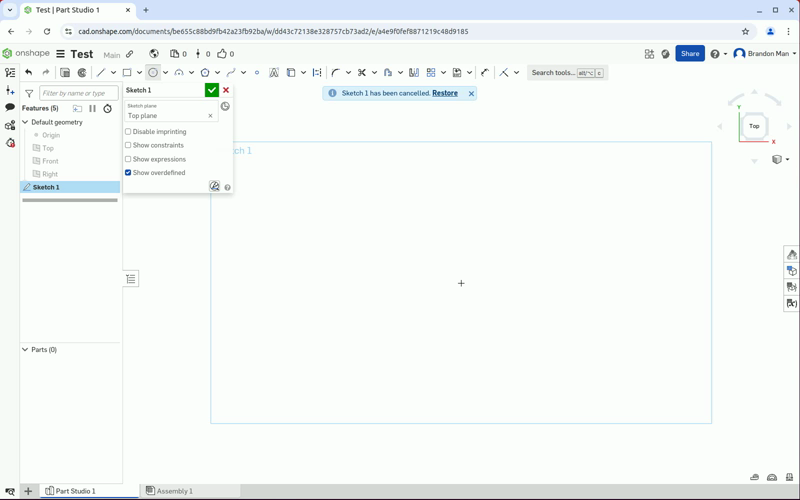
key_up(shift)
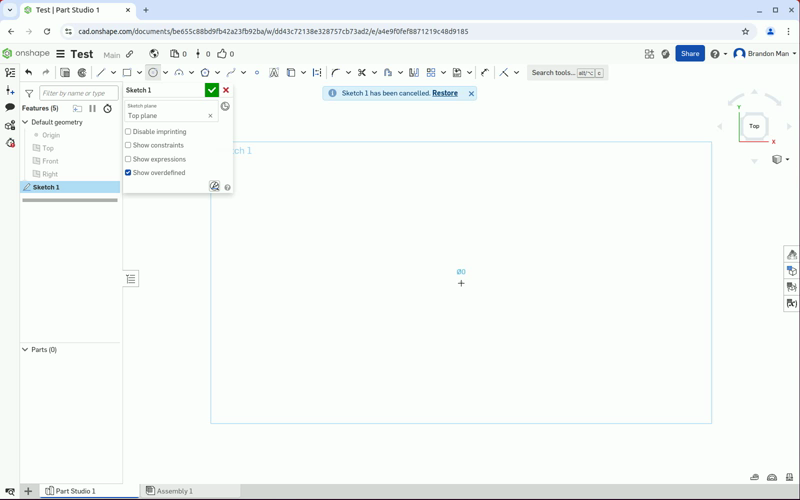
mouse_move(574, 282)
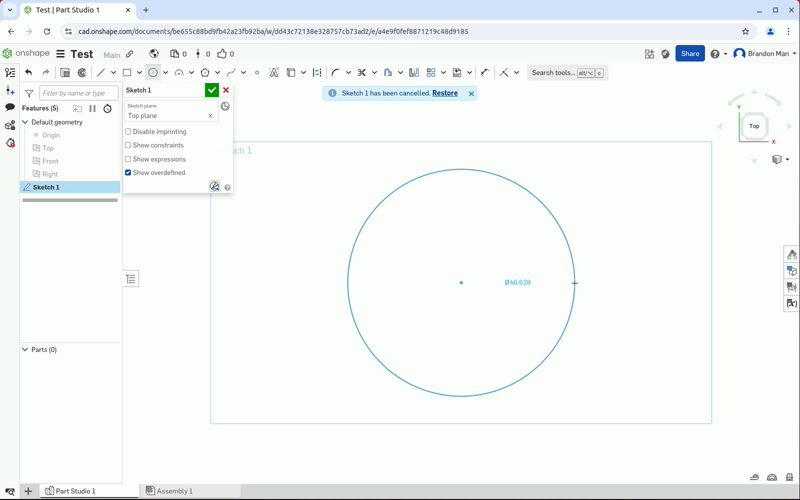
click(574, 282)
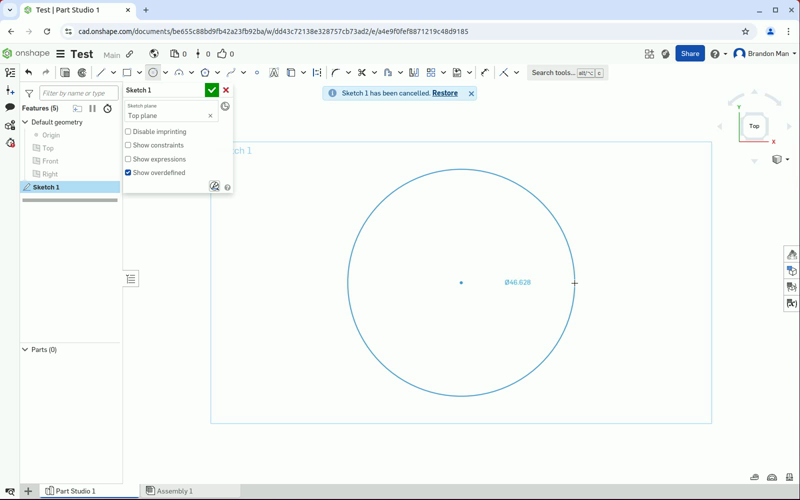
key(esc)
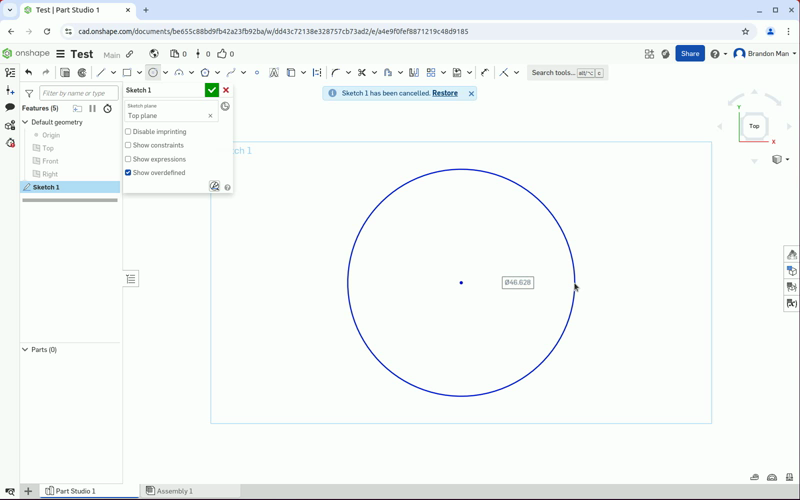
mouse_move(405, 290)
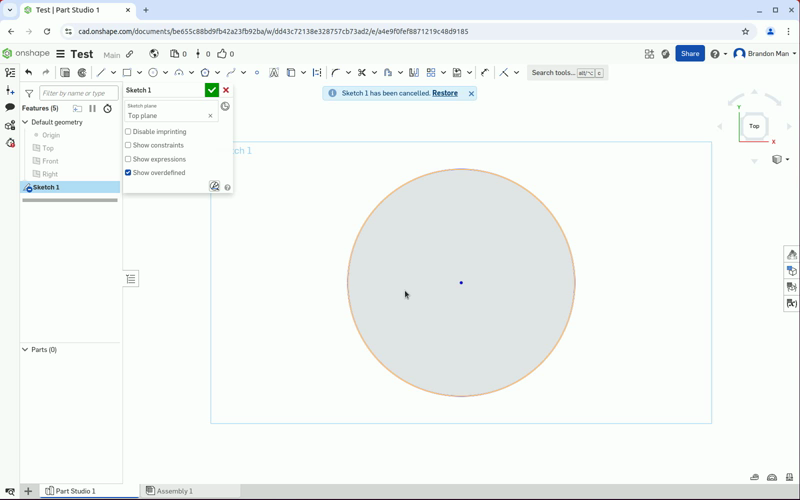
click(405, 290)
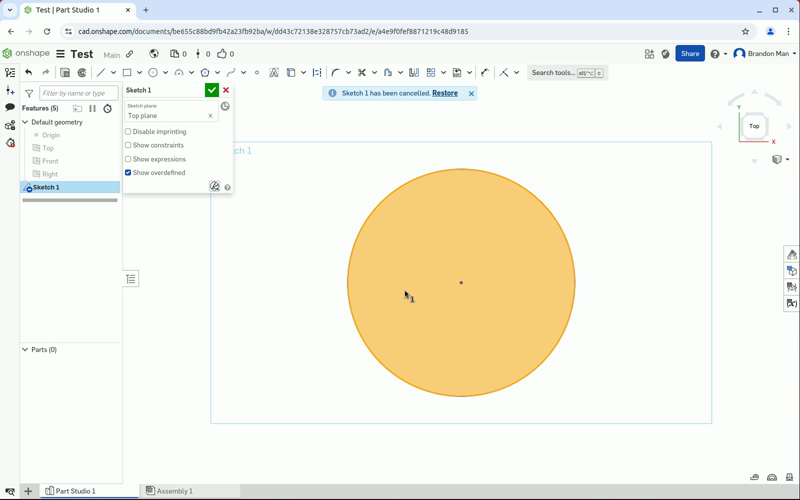
mouse_move(73, 352)
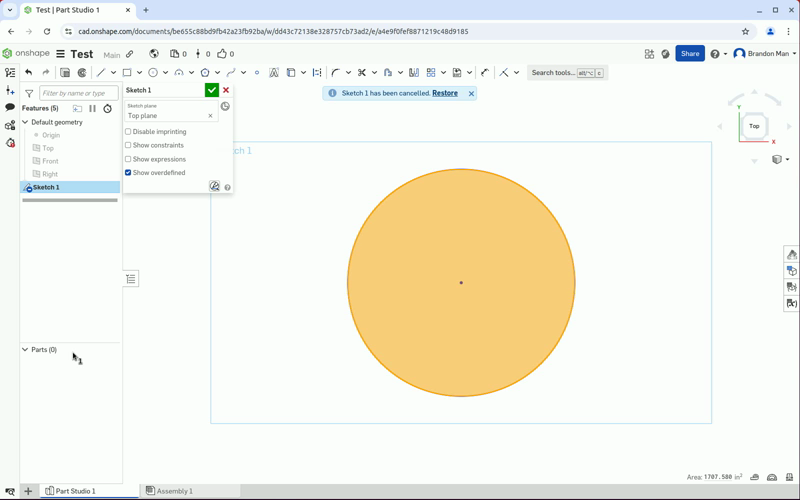
key(shift+y)
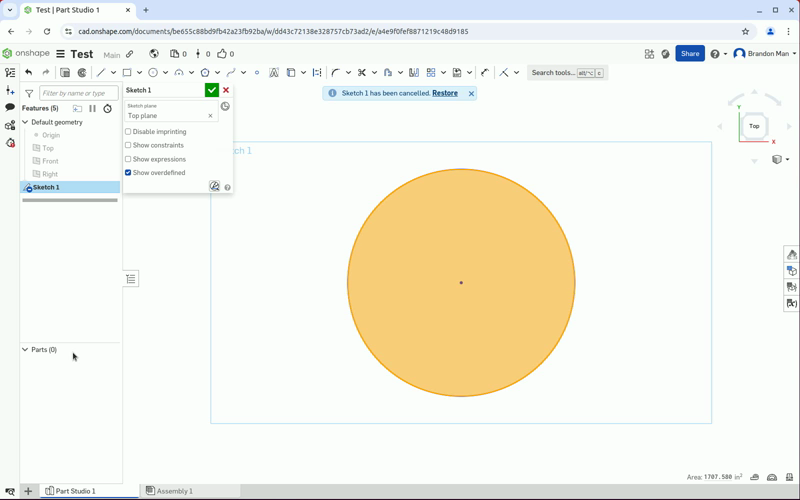
key(shift+e)
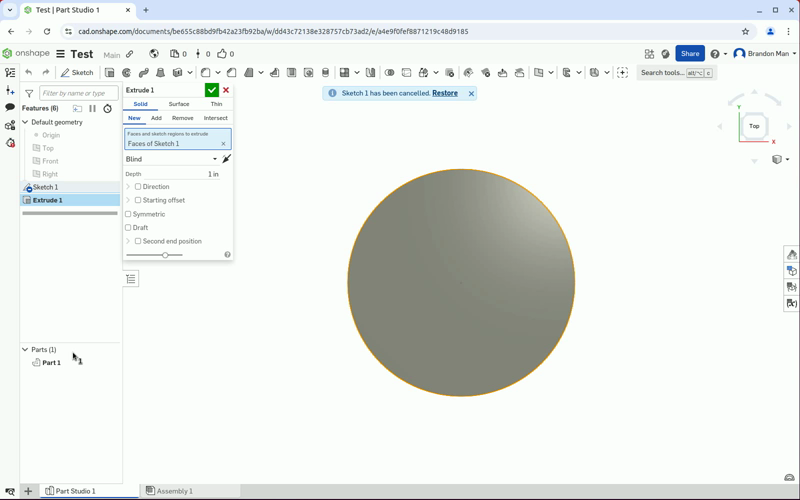
mouse_move(143, 106)
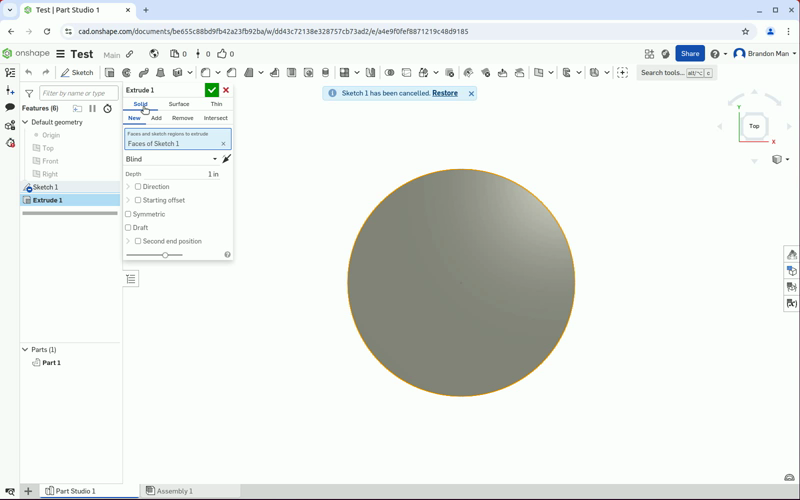
click(143, 106)
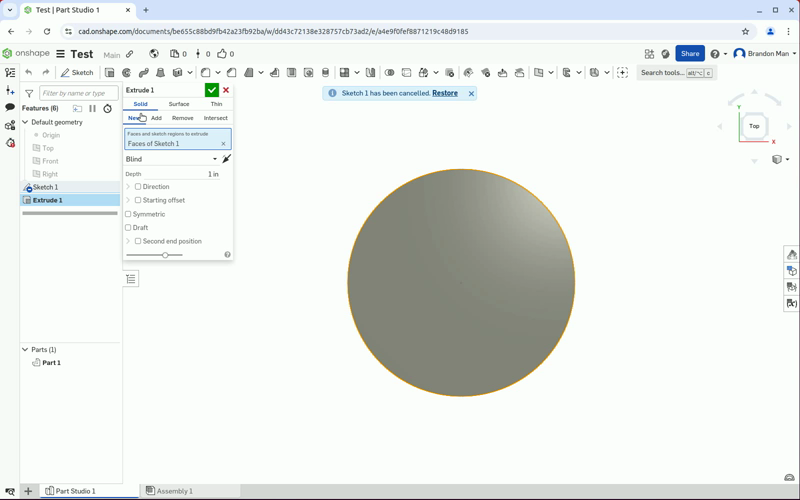
mouse_move(137, 120)
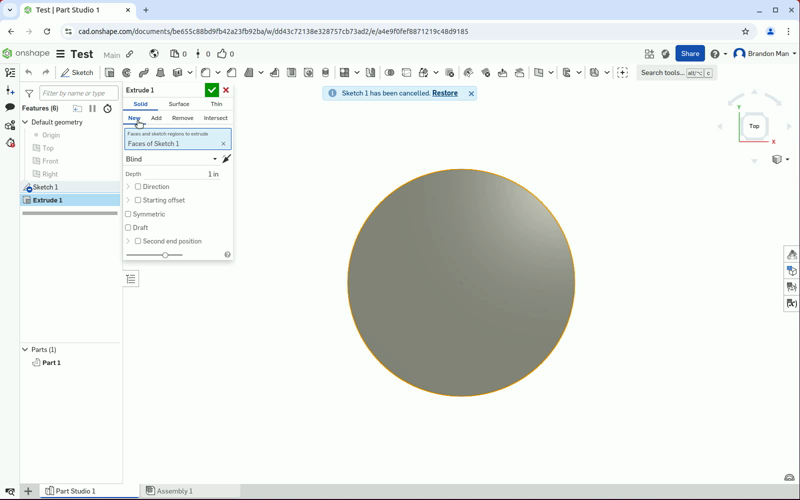
click(137, 120)
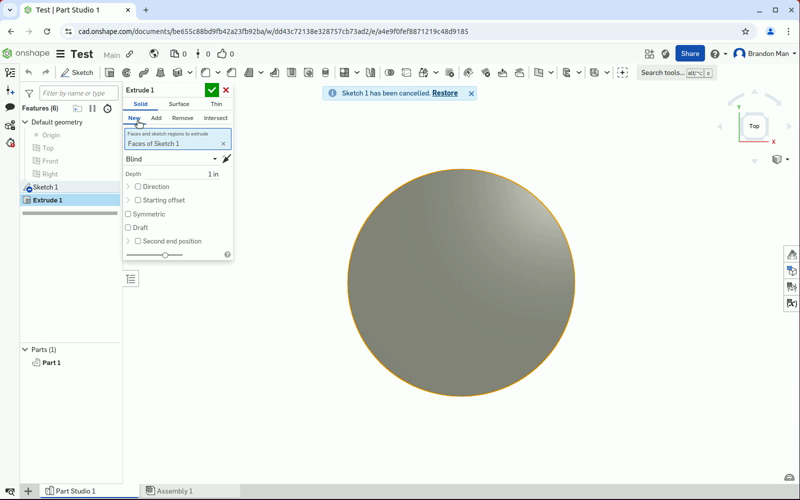
key(tab, 4)
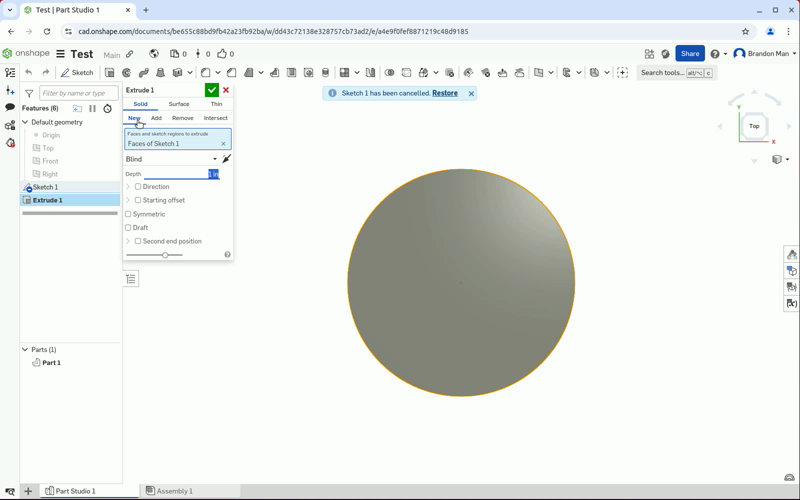
text(0.722)
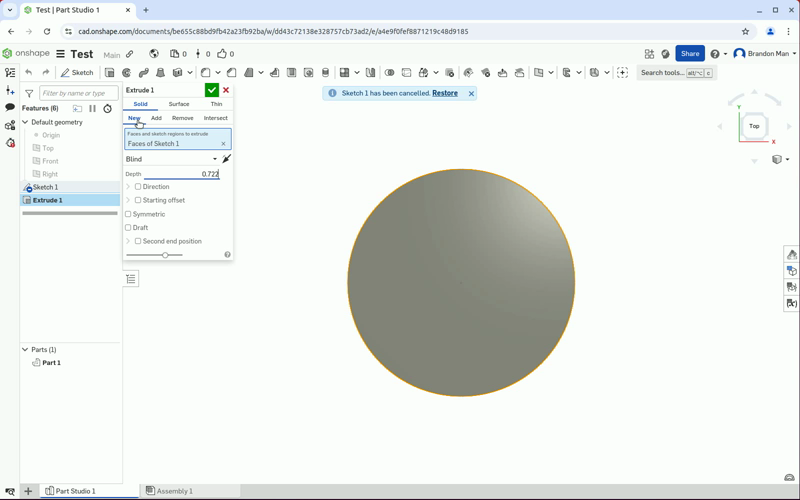
key(enter)
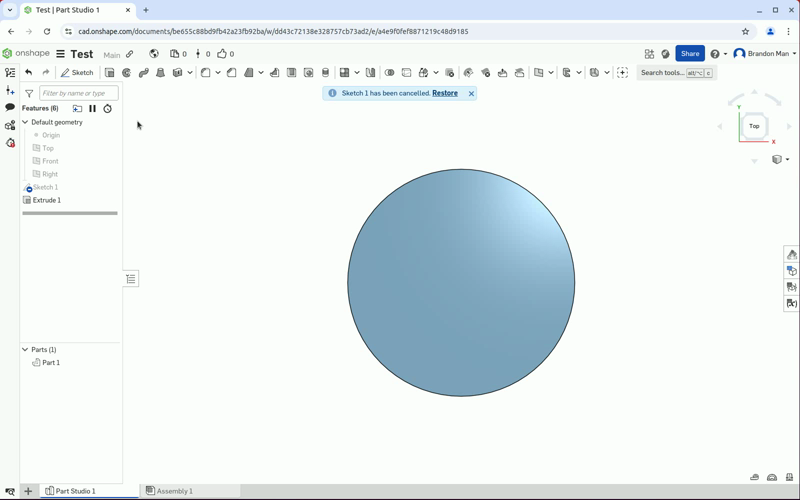
key(shift+h)
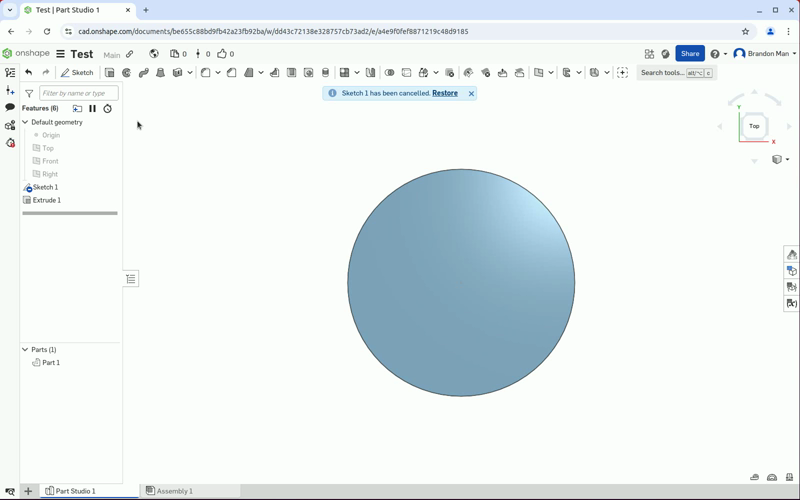
key(shift+h)
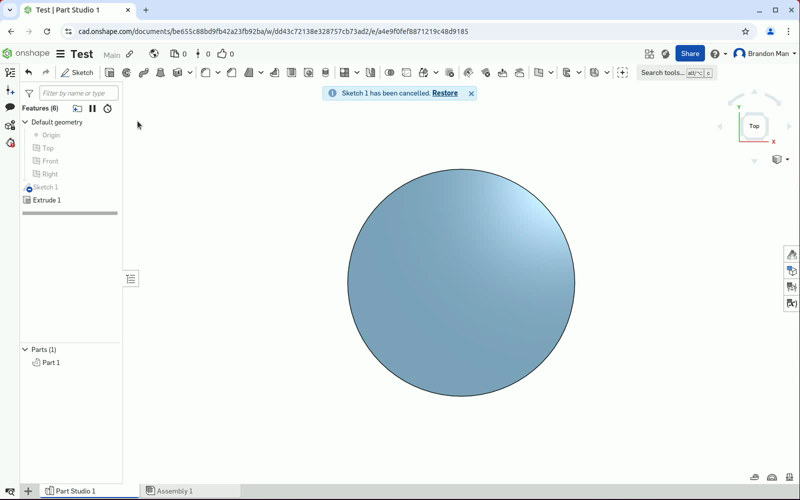
mouse_move(73, 189)
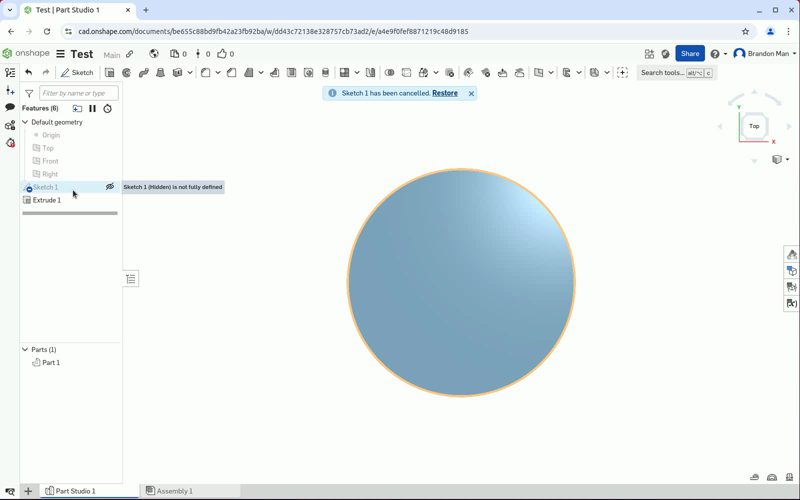
click(73, 189)
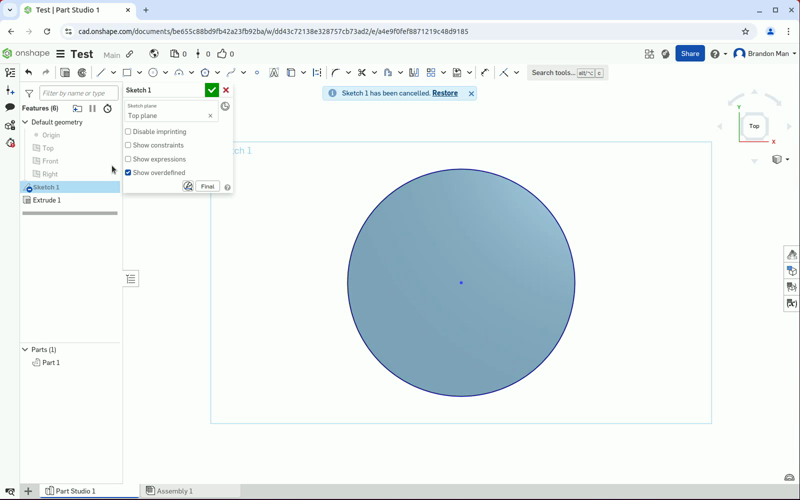
mouse_move(229, 92)
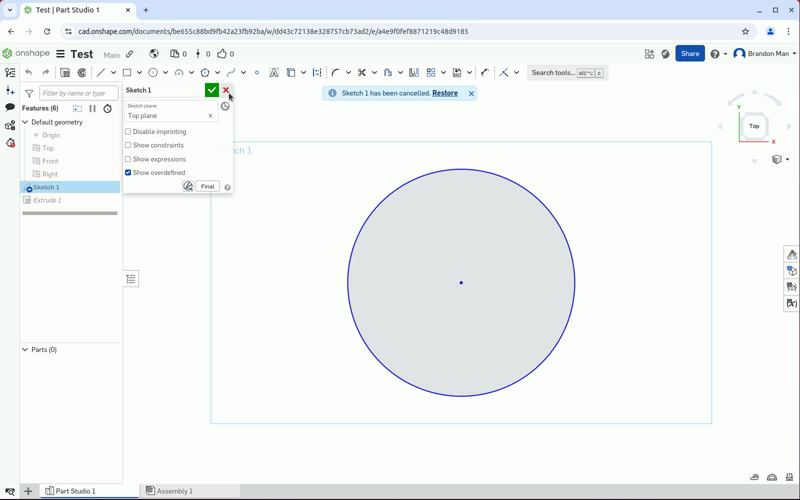
click(229, 92)
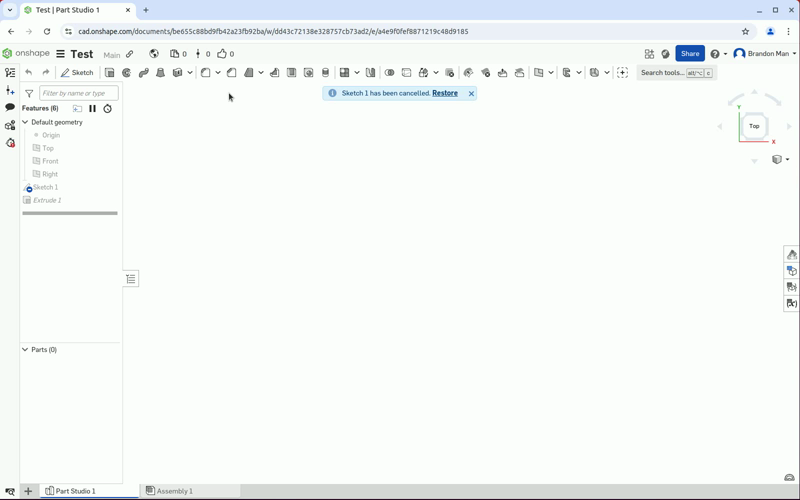
mouse_move(541, 75)
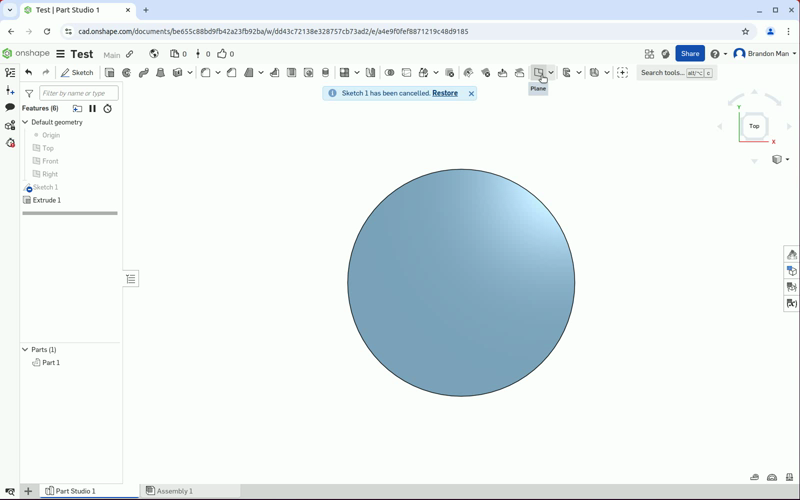
click(541, 75)
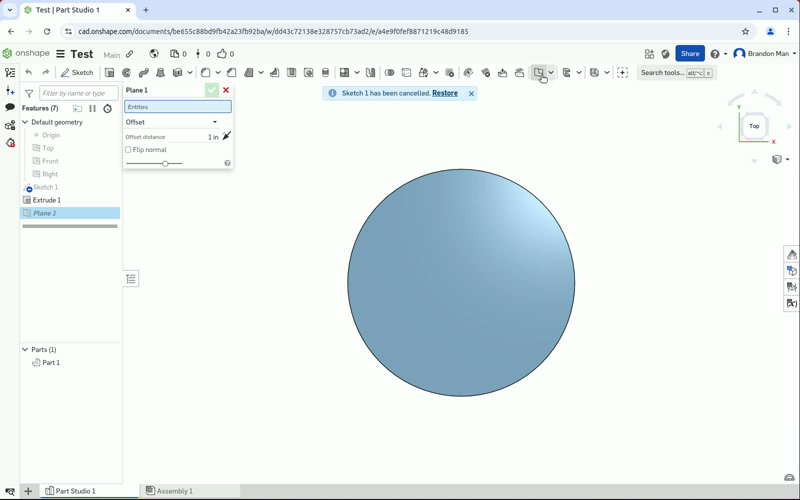
mouse_move(73, 150)
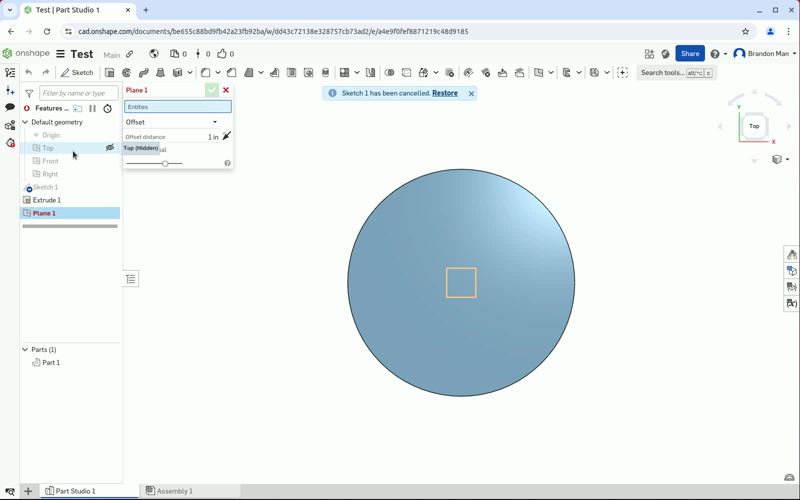
click(73, 150)
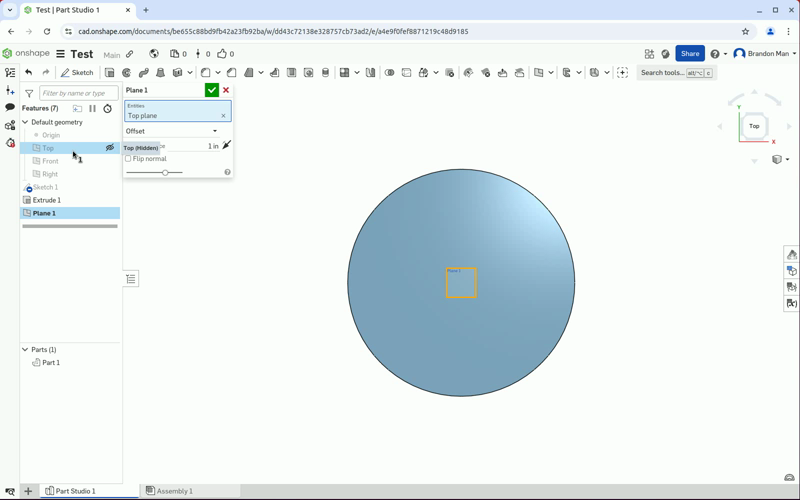
key(tab, 2)
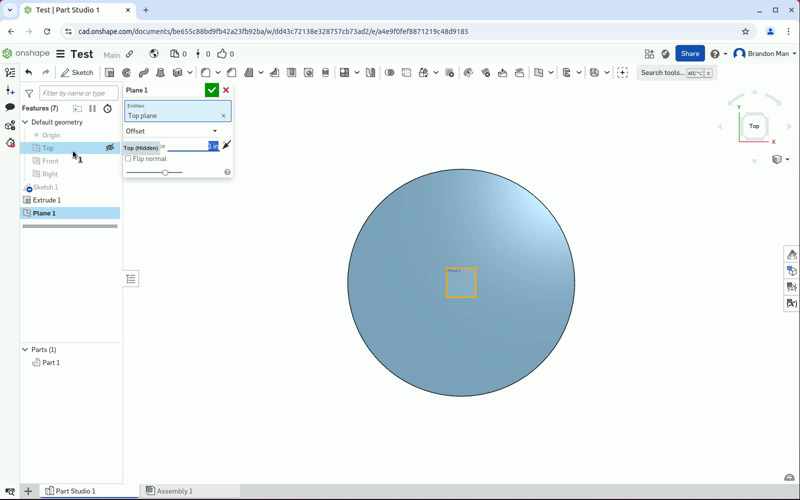
text(0.709)
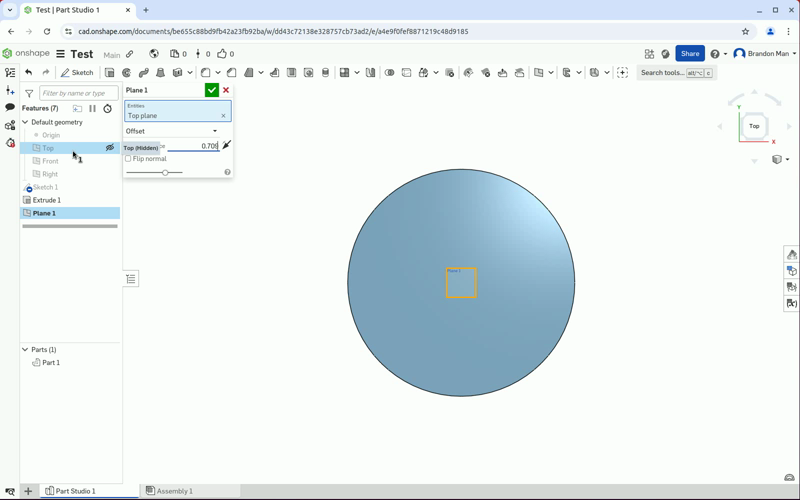
key(enter, 2)
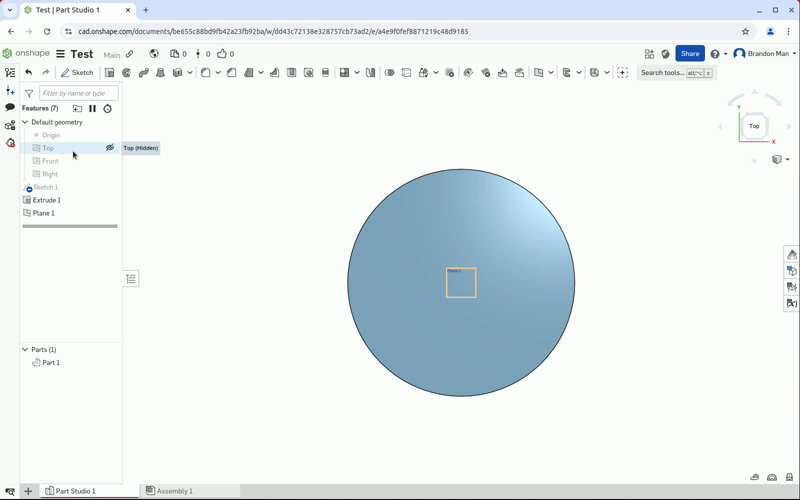
key(shift+s)
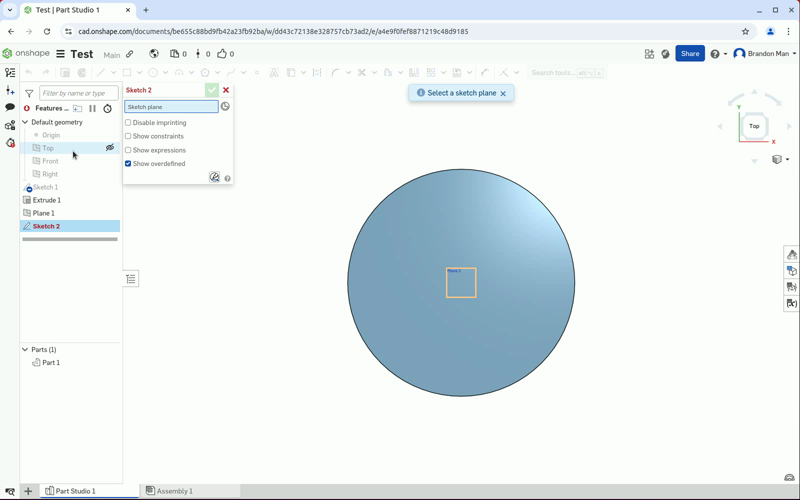
mouse_move(73, 215)
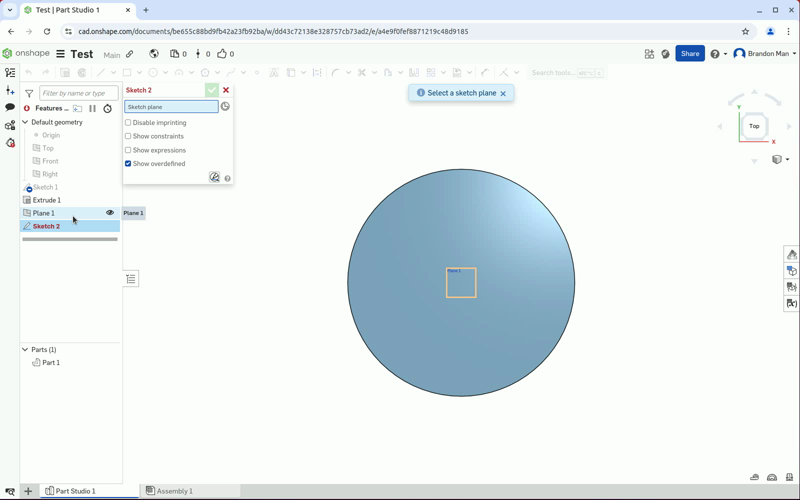
click(73, 215)
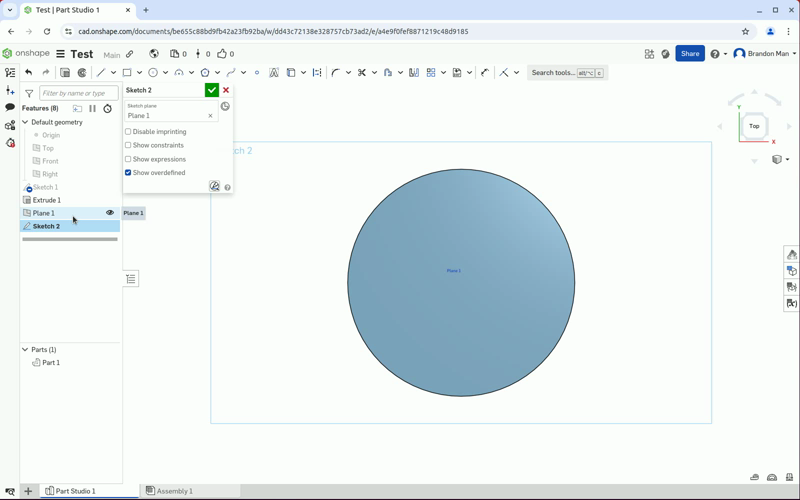
mouse_move(73, 352)
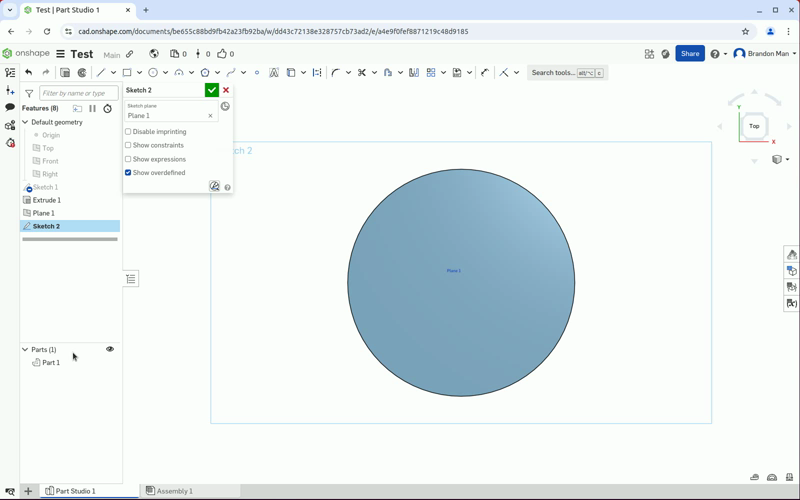
key(y)
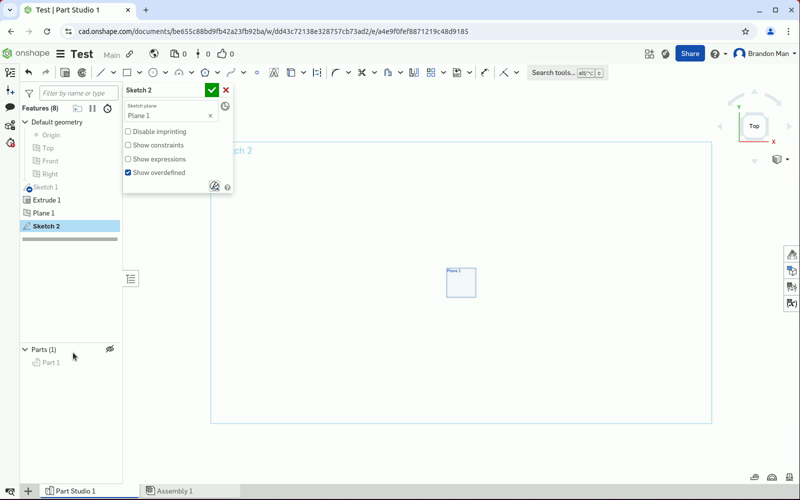
key(c)
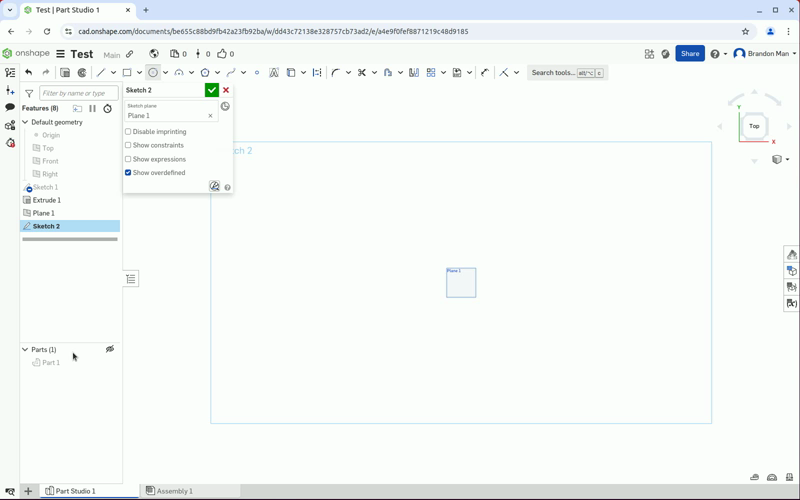
key_down(shift)
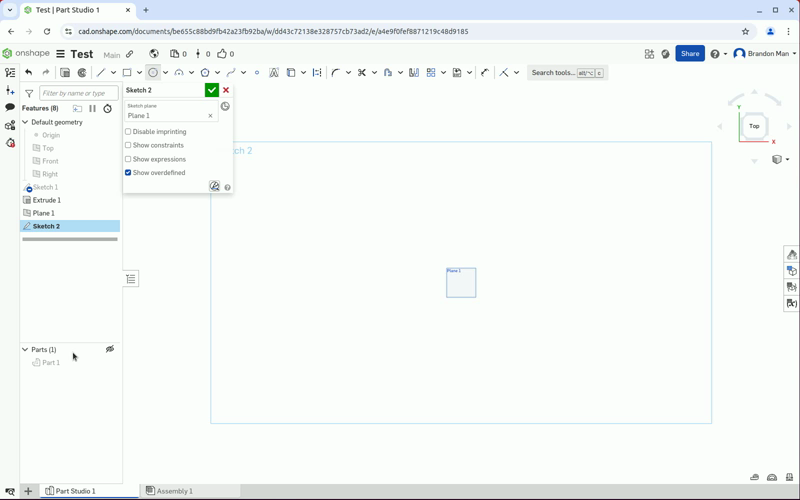
mouse_move(461, 282)
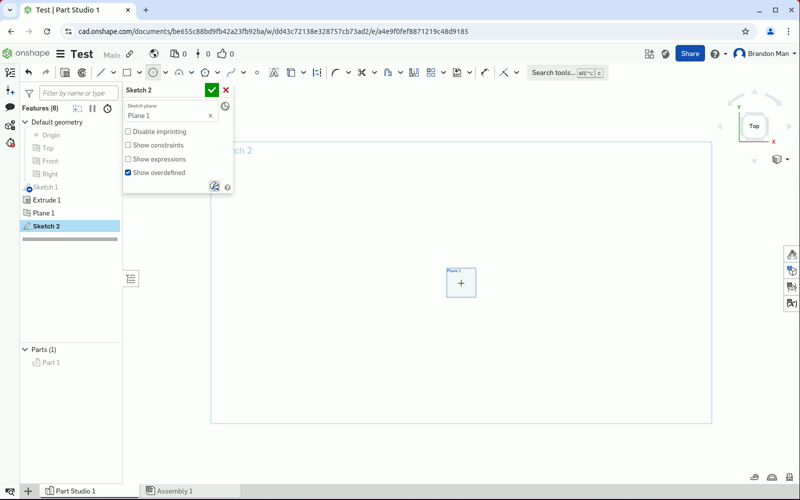
click(461, 282)
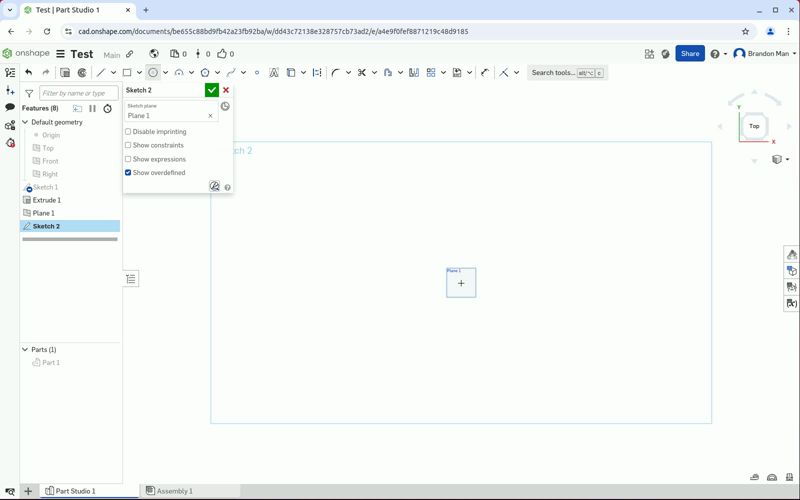
key_up(shift)
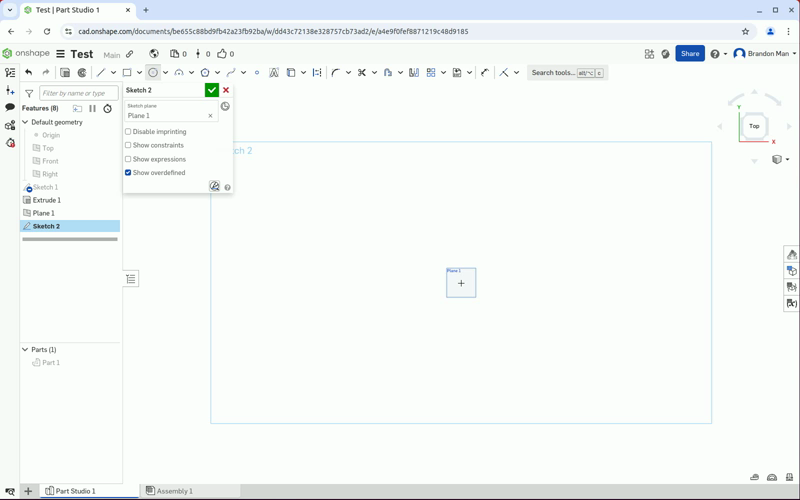
mouse_move(574, 282)
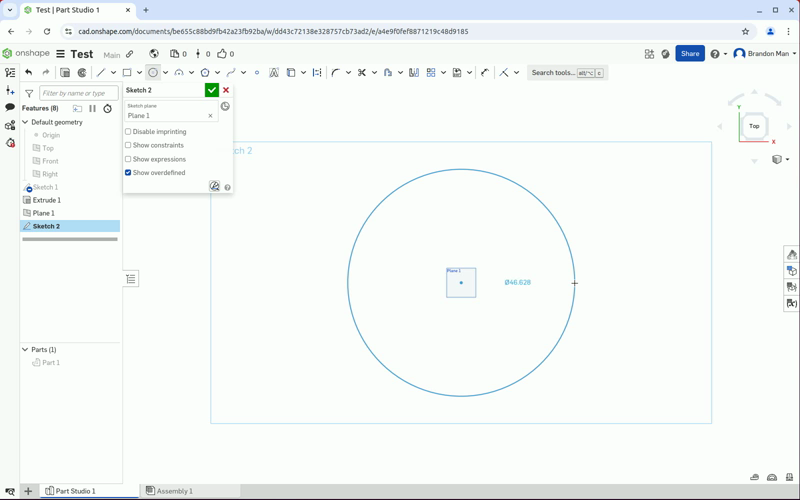
click(574, 282)
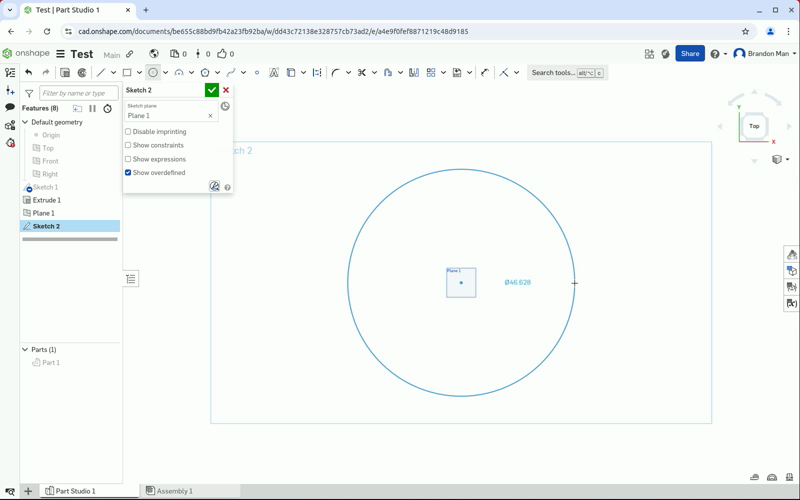
key(esc)
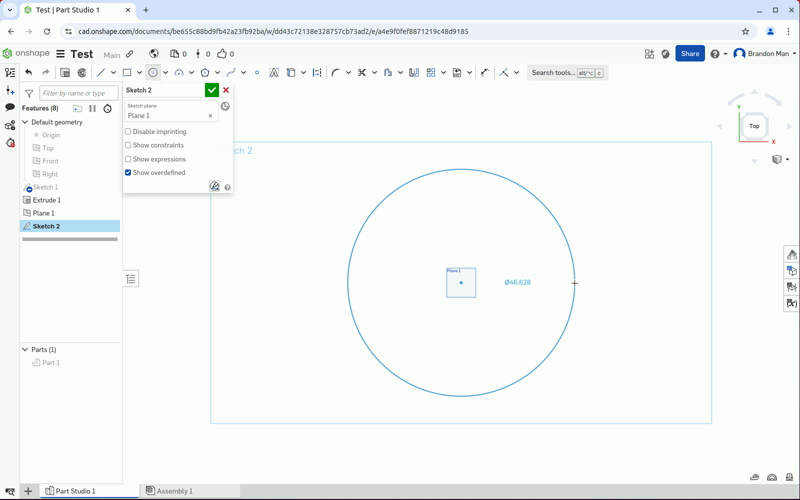
key(c)
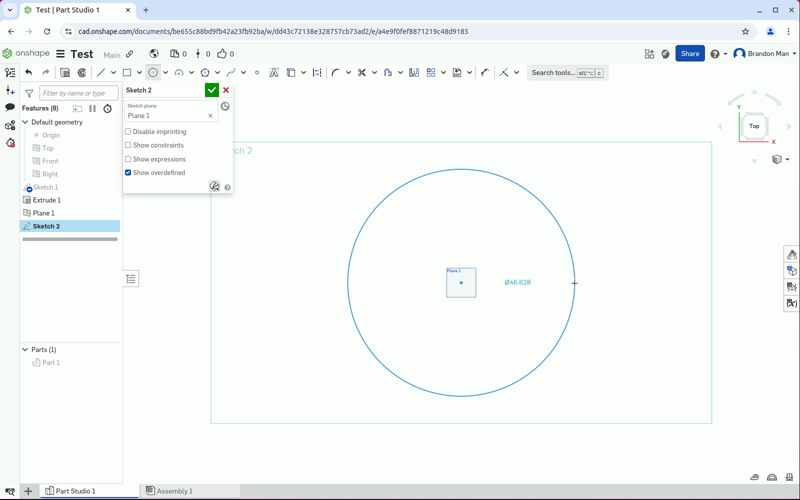
key_down(shift)
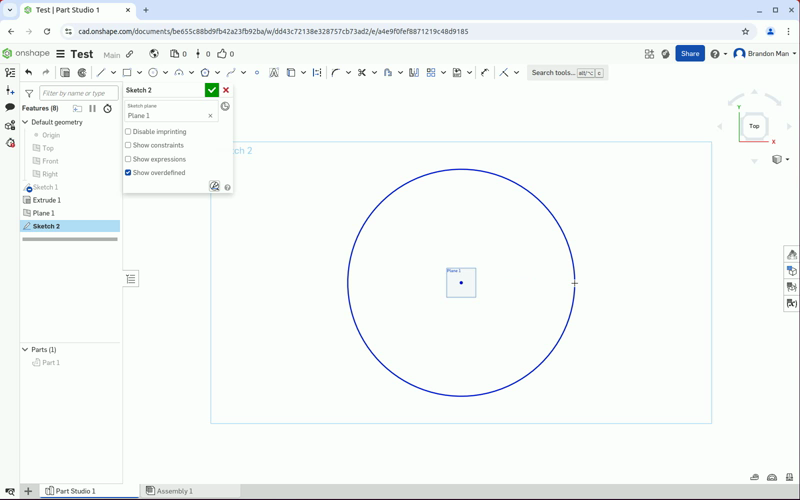
mouse_move(461, 282)
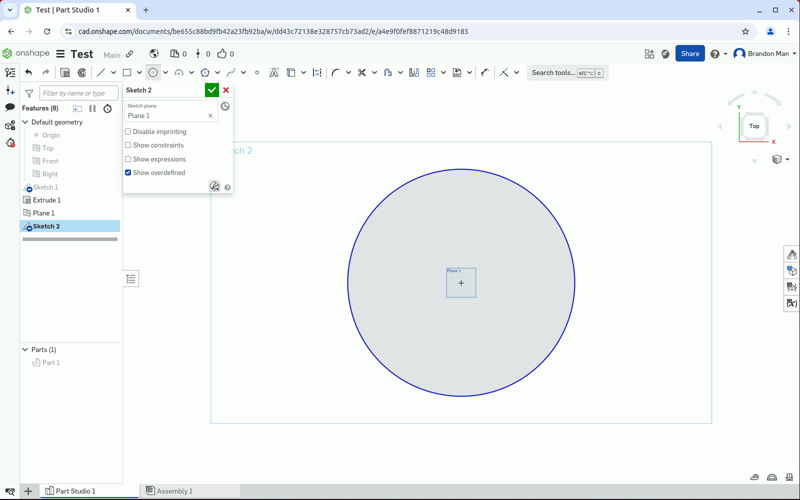
click(461, 282)
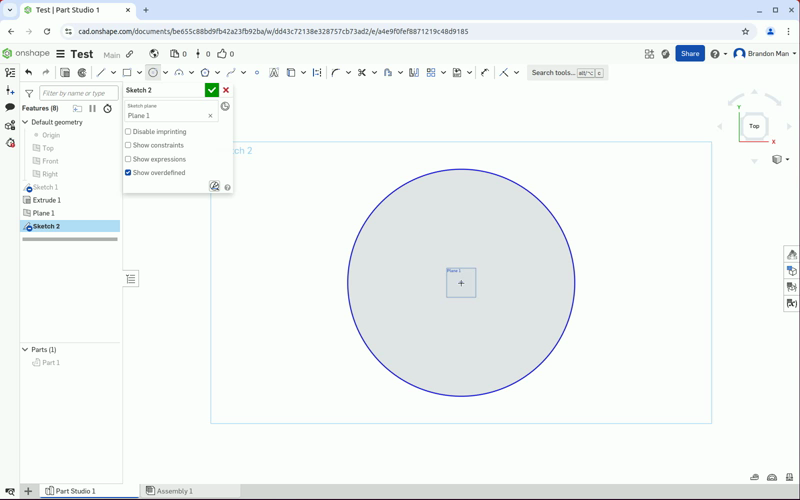
key_up(shift)
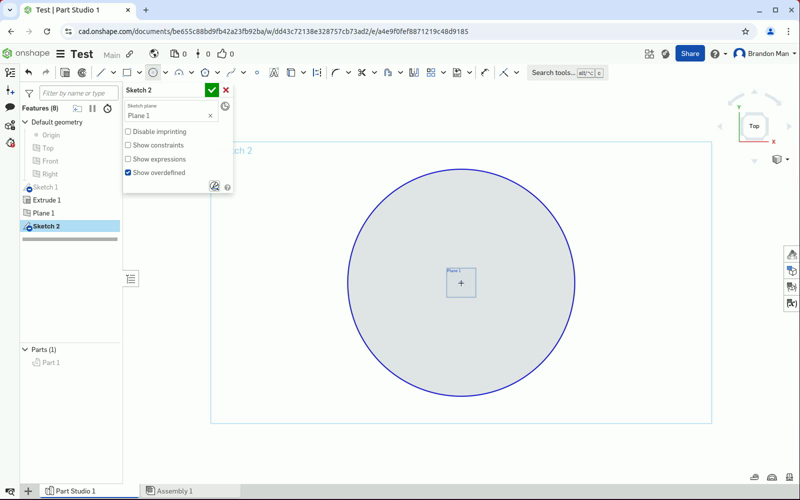
mouse_move(572, 282)
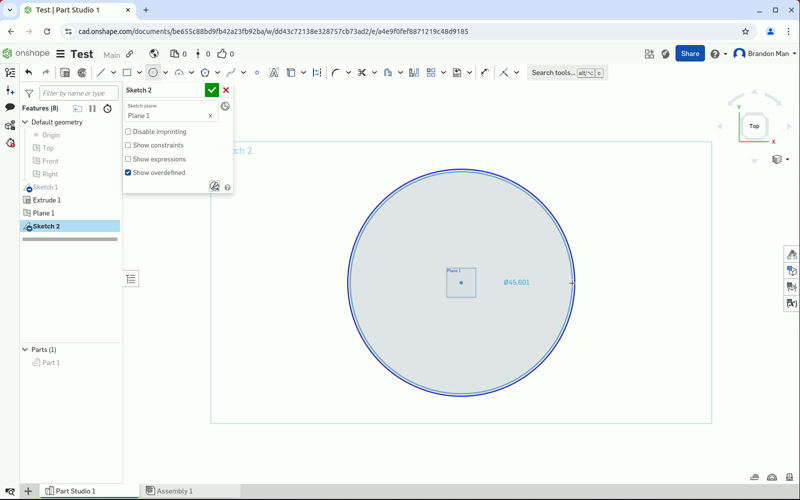
scroll(6)
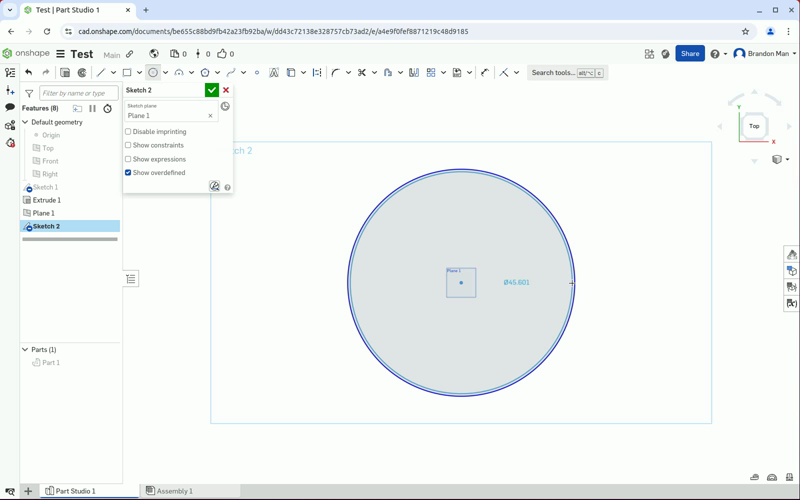
scroll(6)
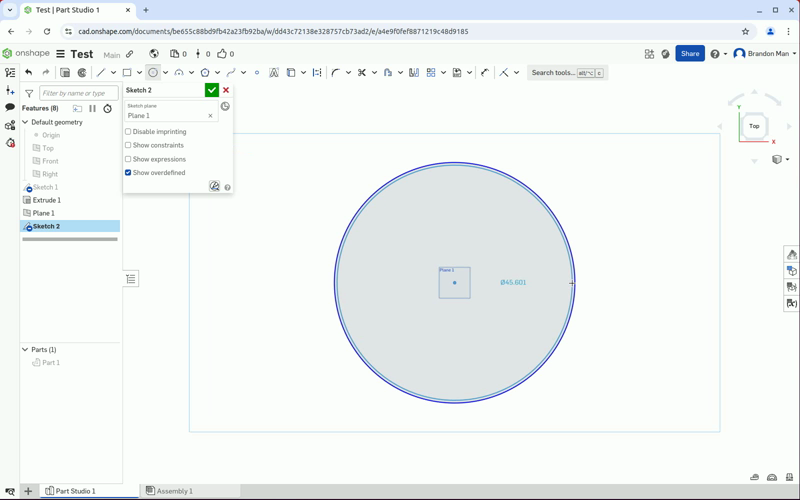
scroll(6)
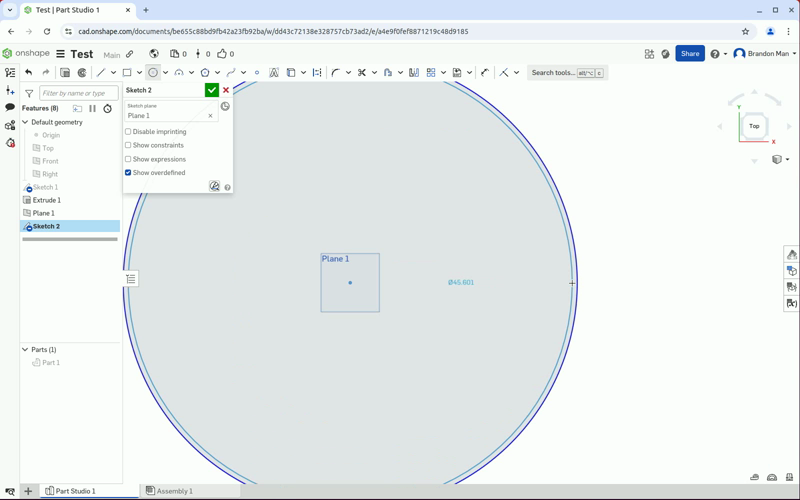
scroll(6)
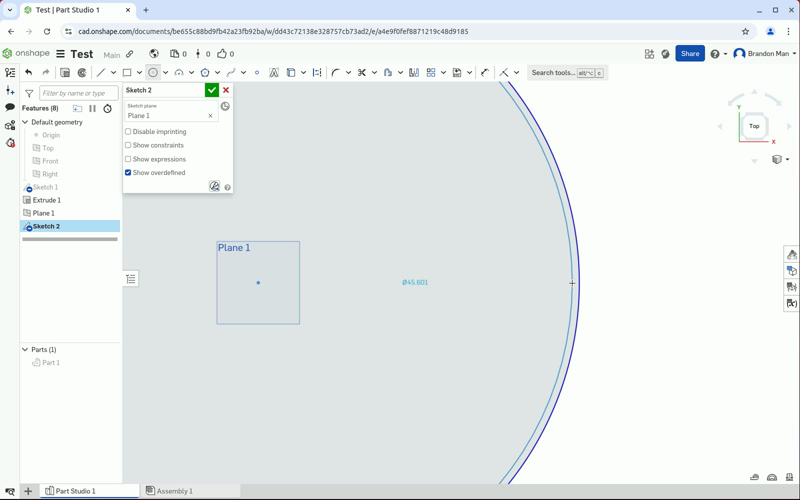
scroll(6)
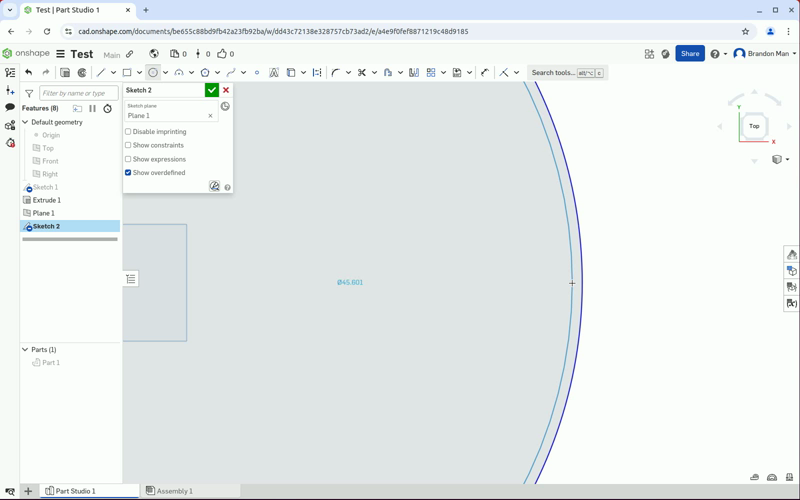
scroll(6)
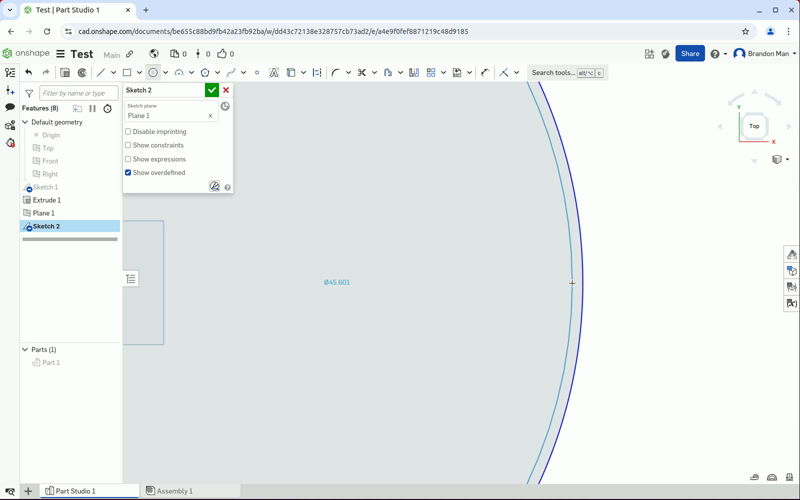
scroll(6)
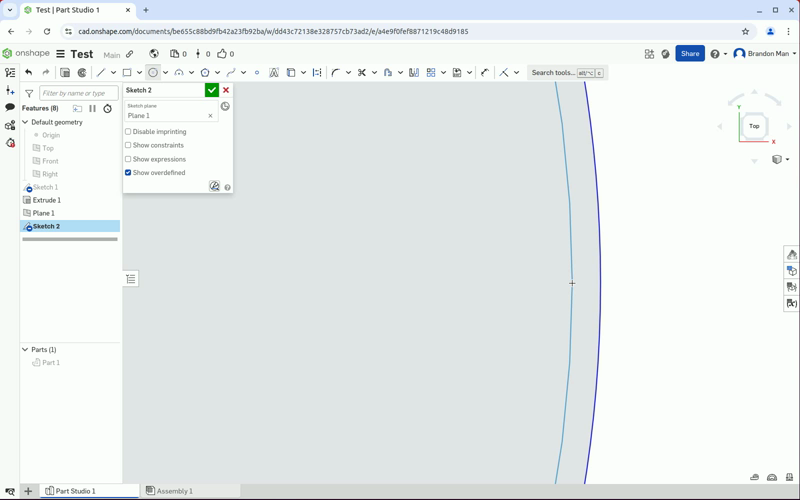
click(572, 282)
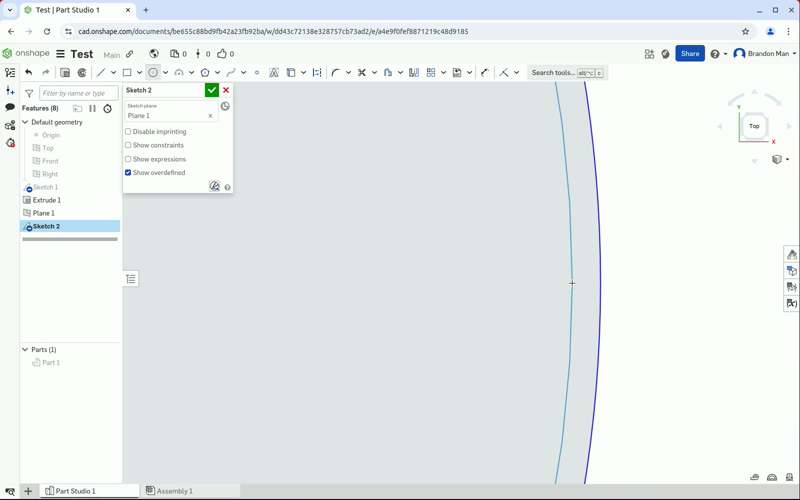
scroll(-6)
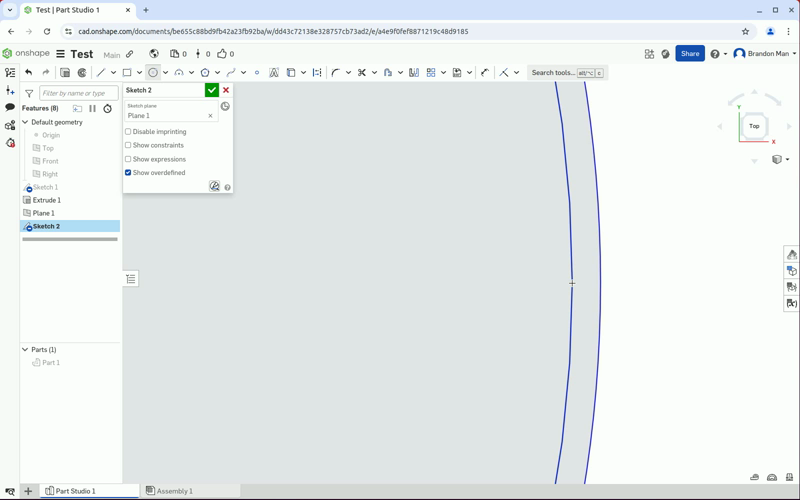
scroll(-6)
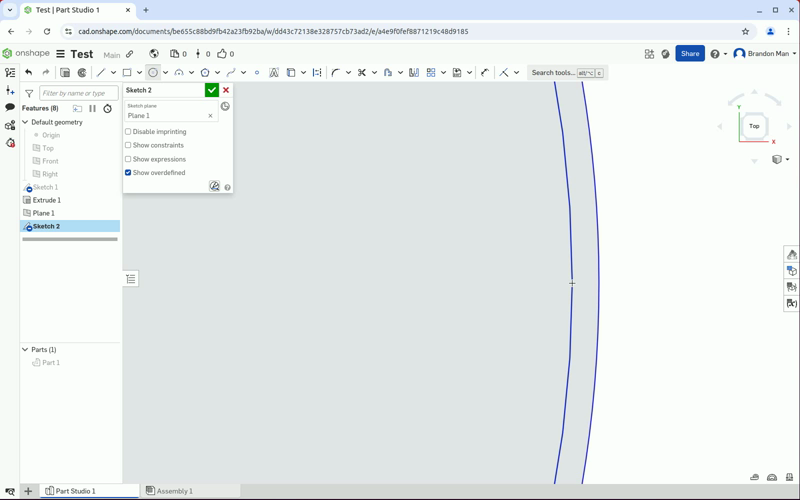
scroll(-6)
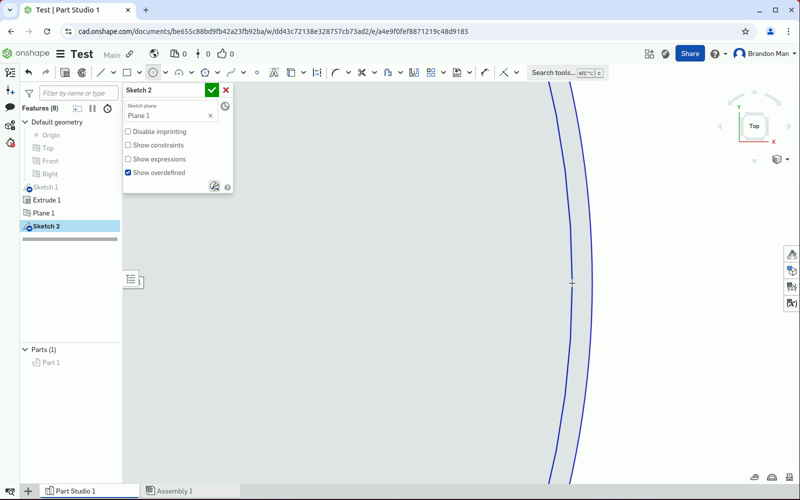
scroll(-6)
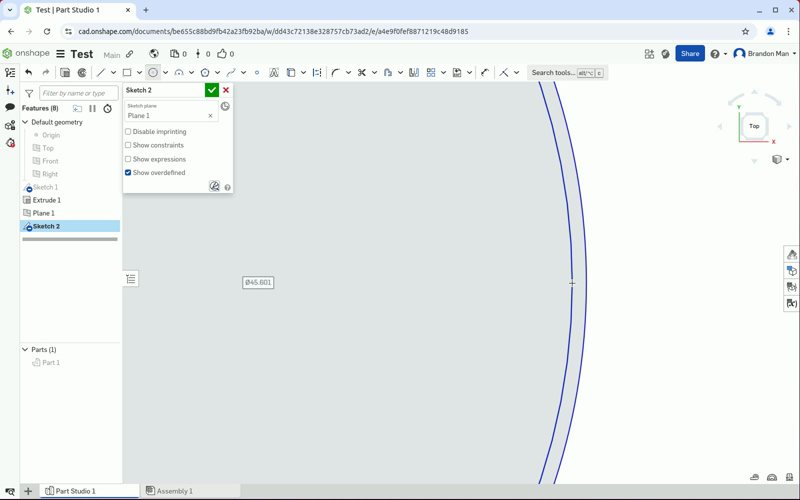
scroll(-6)
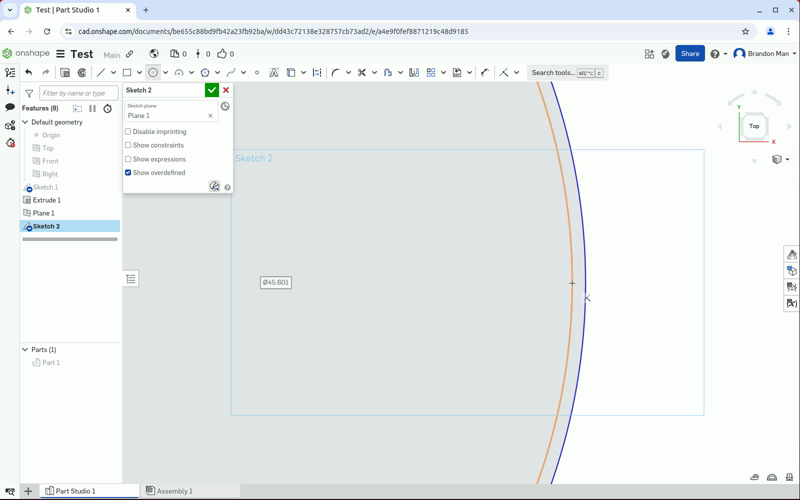
scroll(-6)
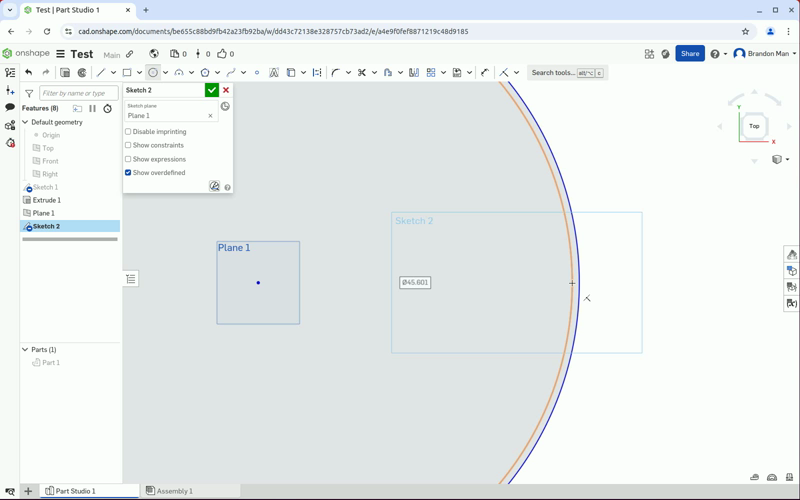
scroll(-6)
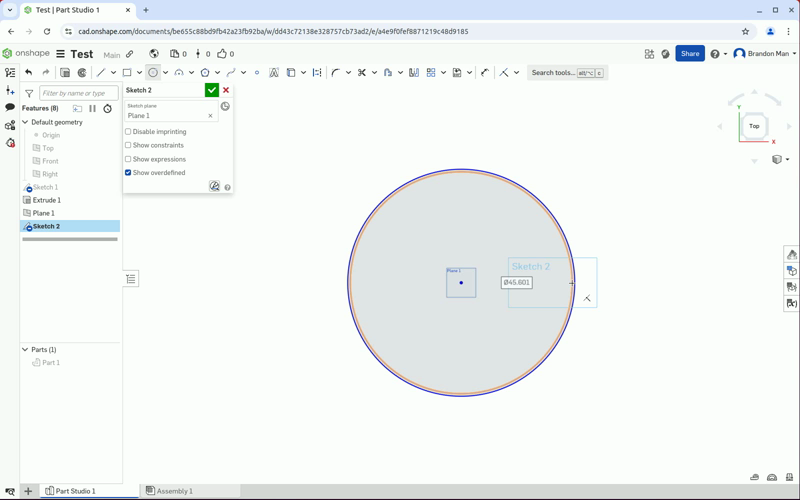
key(esc)
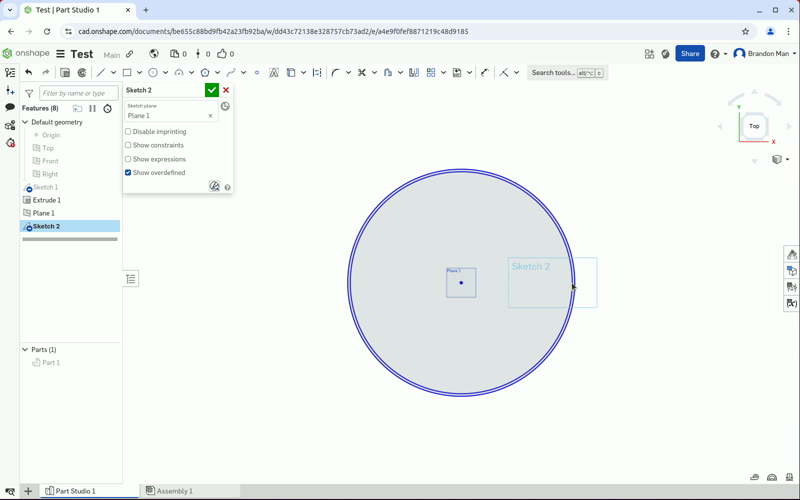
mouse_move(555, 343)
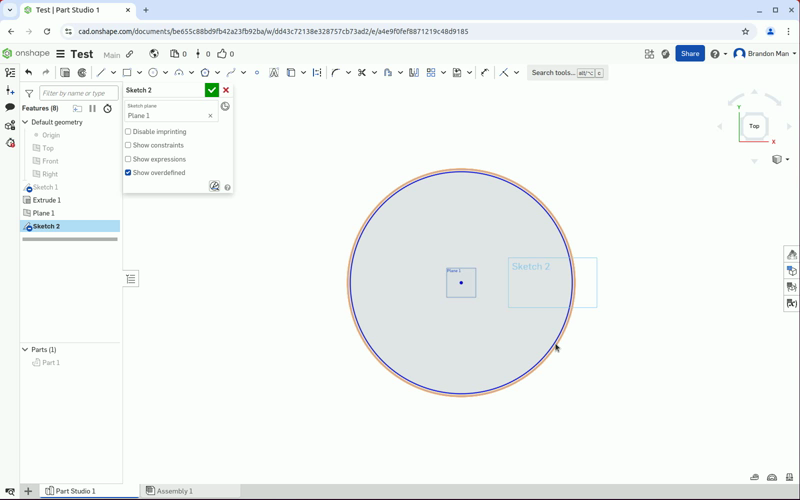
scroll(6)
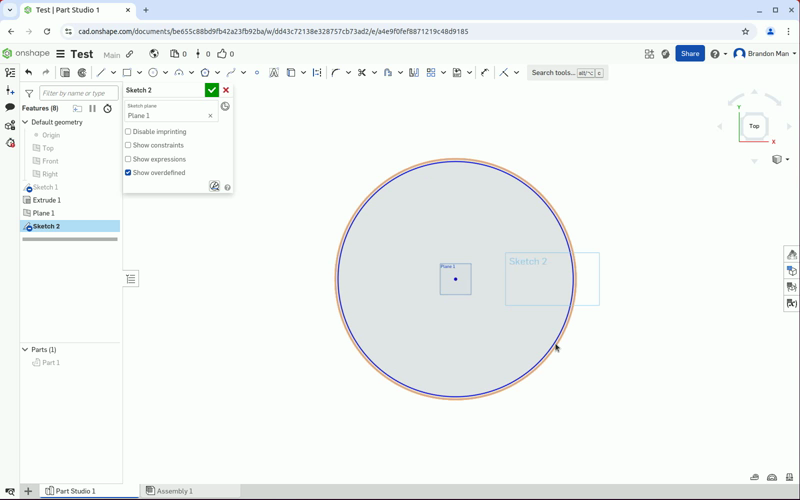
scroll(6)
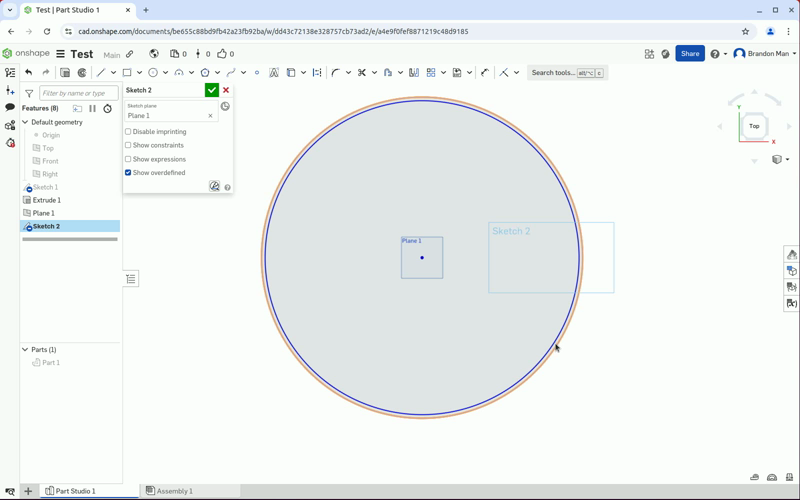
scroll(6)
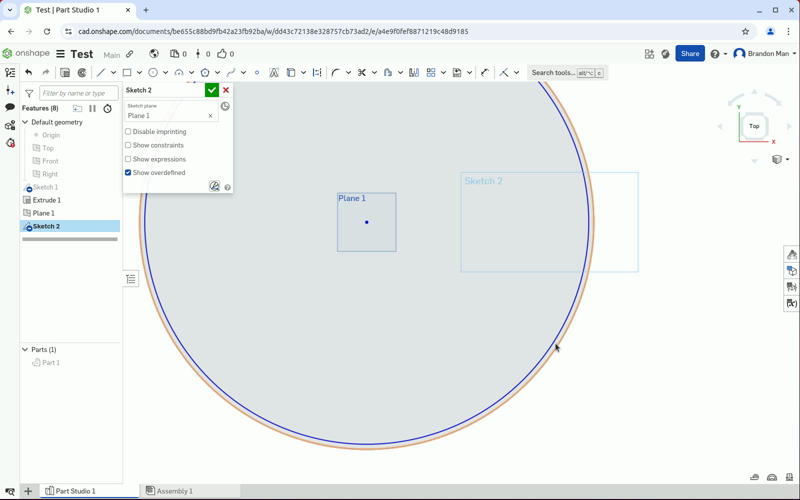
scroll(6)
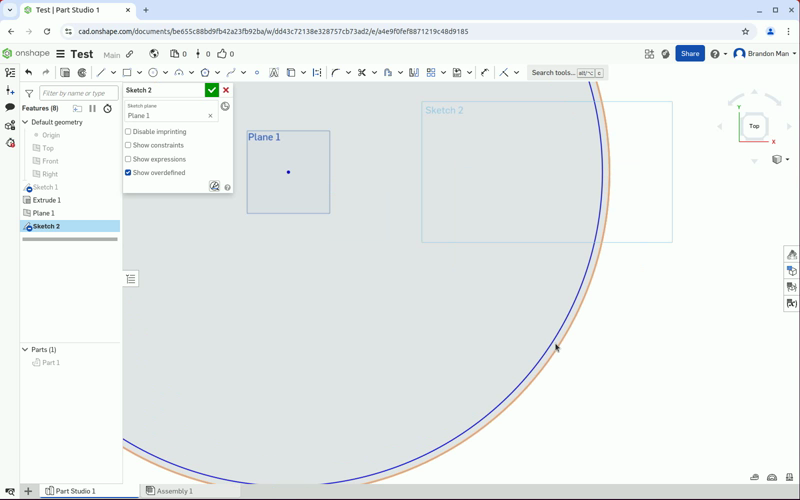
scroll(6)
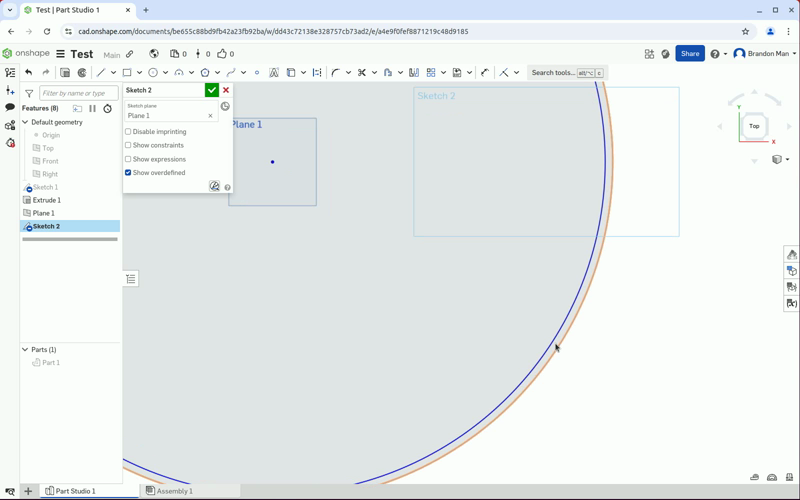
scroll(6)
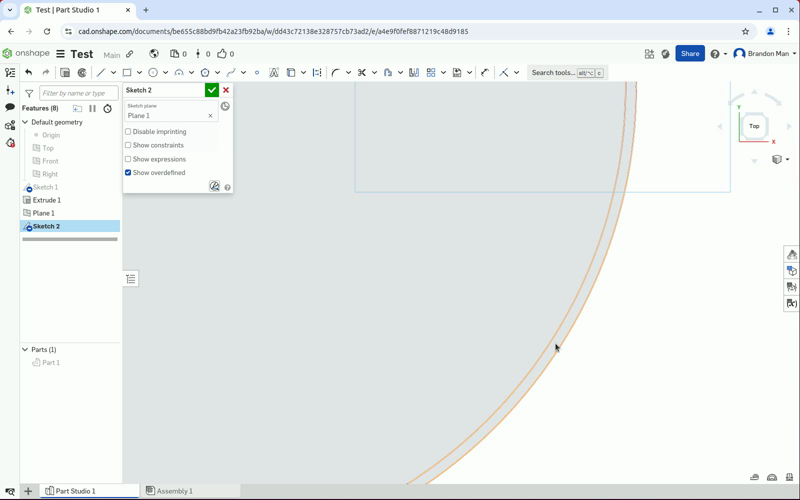
scroll(6)
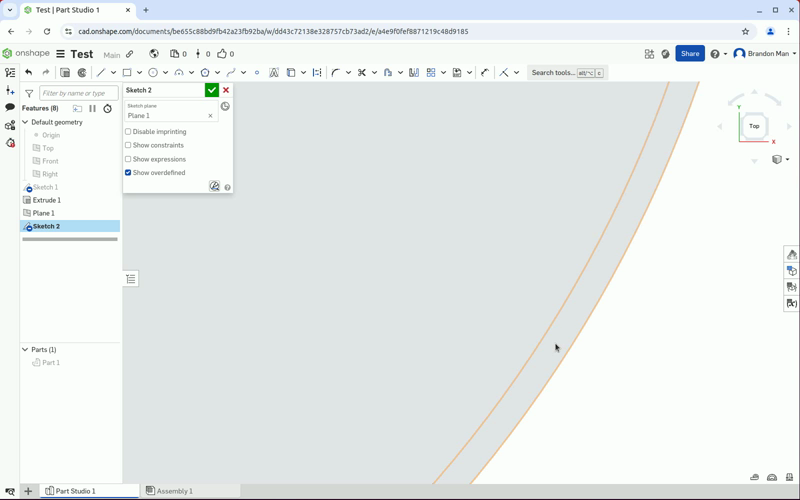
click(555, 343)
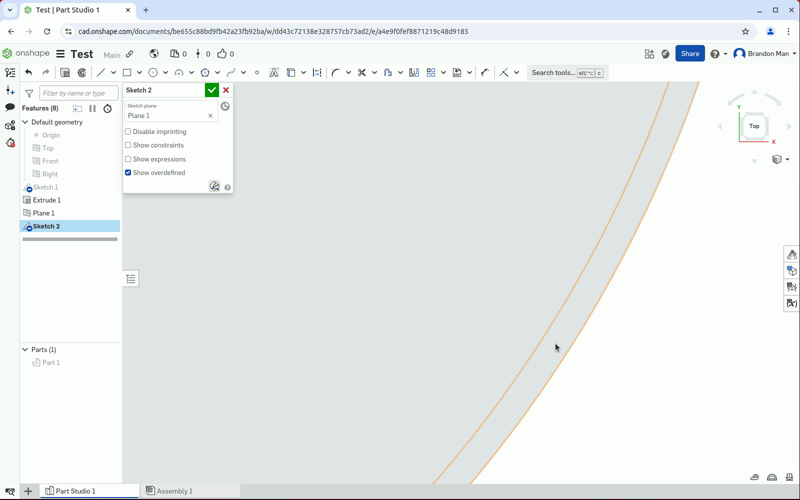
scroll(-6)
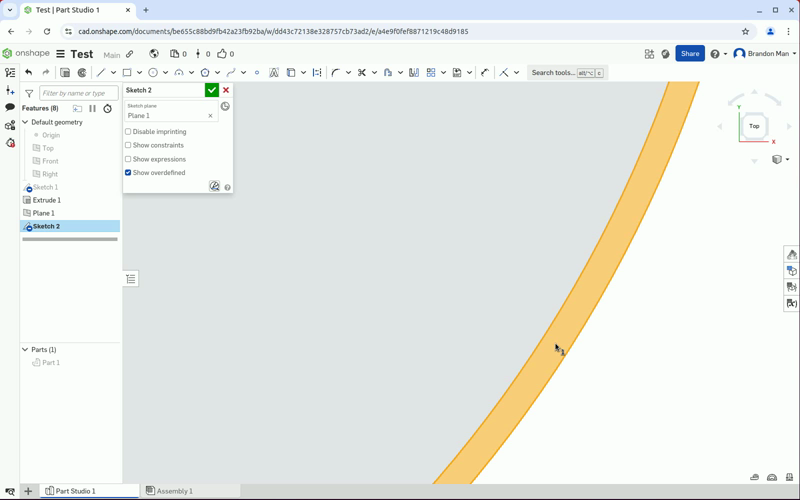
scroll(-6)
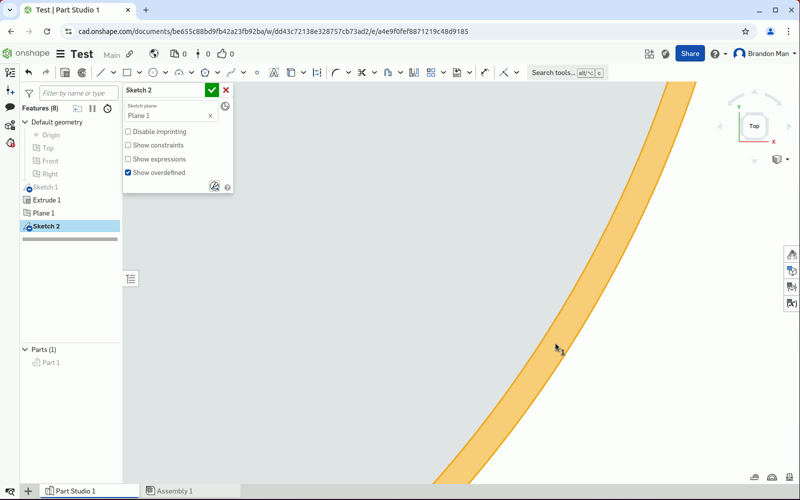
scroll(-6)
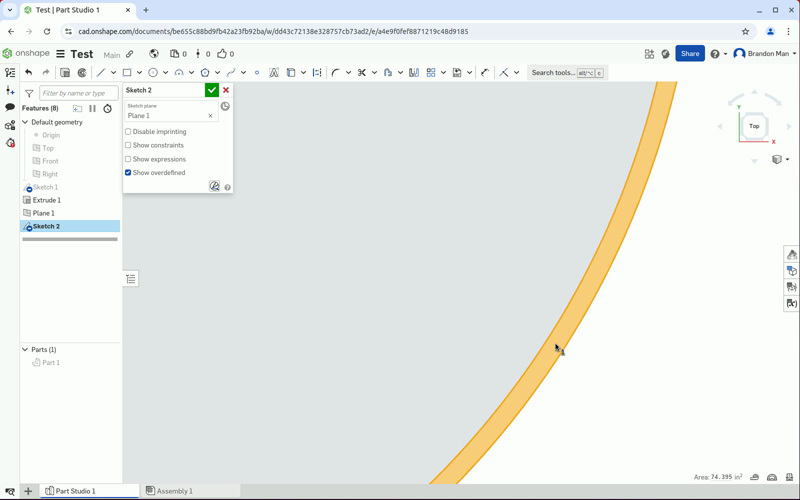
scroll(-6)
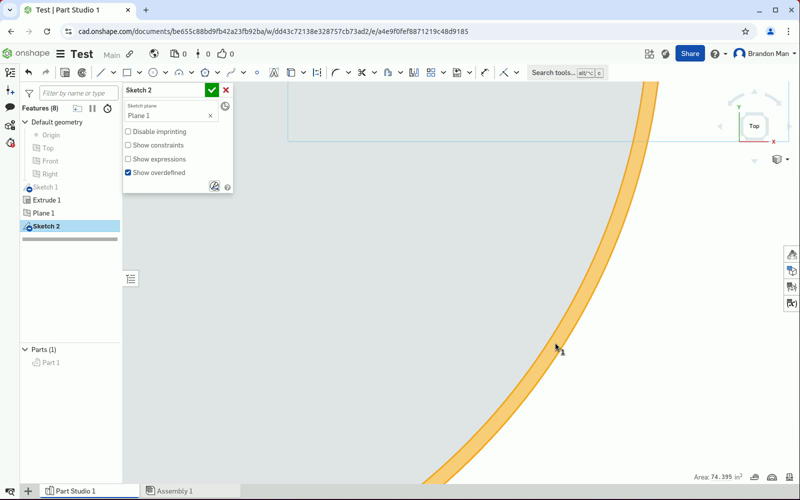
scroll(-6)
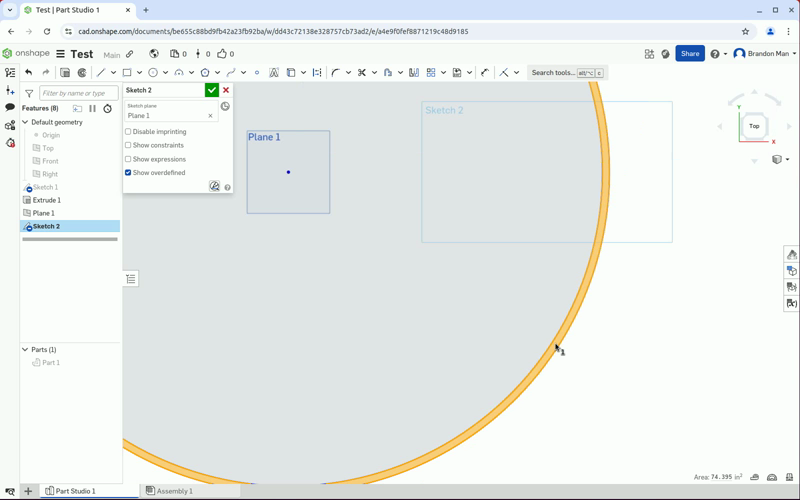
scroll(-6)
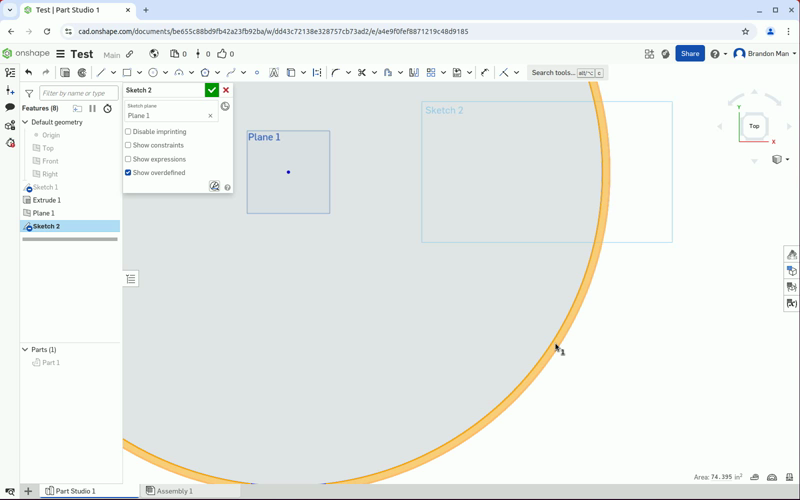
scroll(-6)
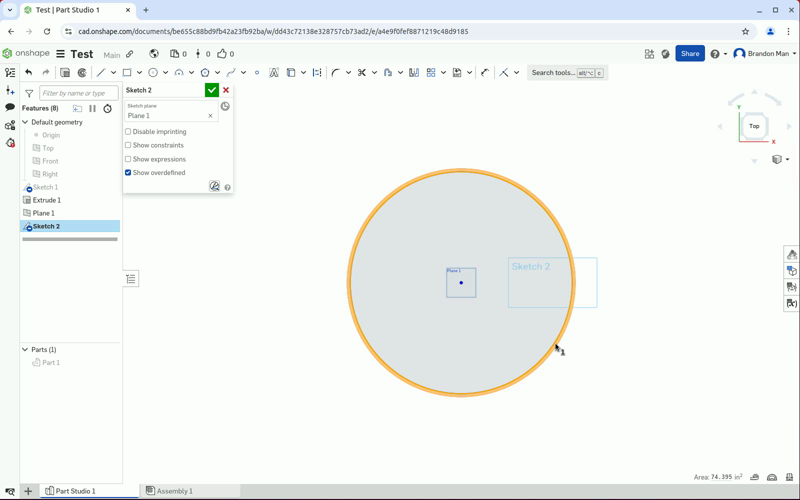
mouse_move(73, 352)
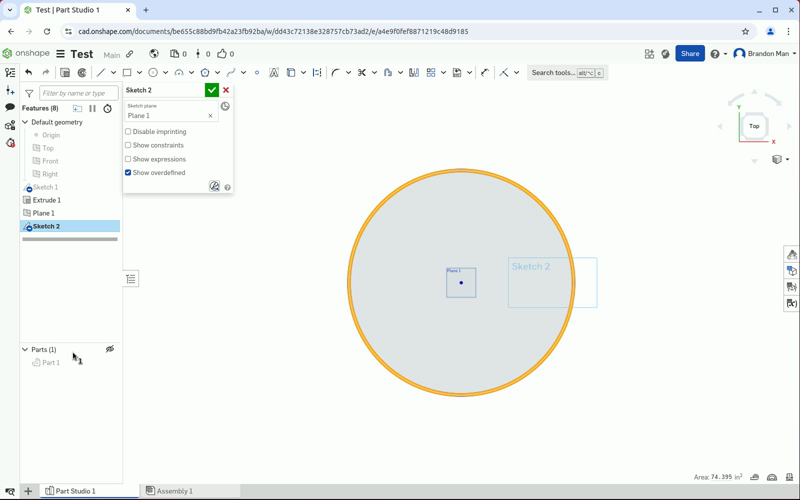
key(shift+y)
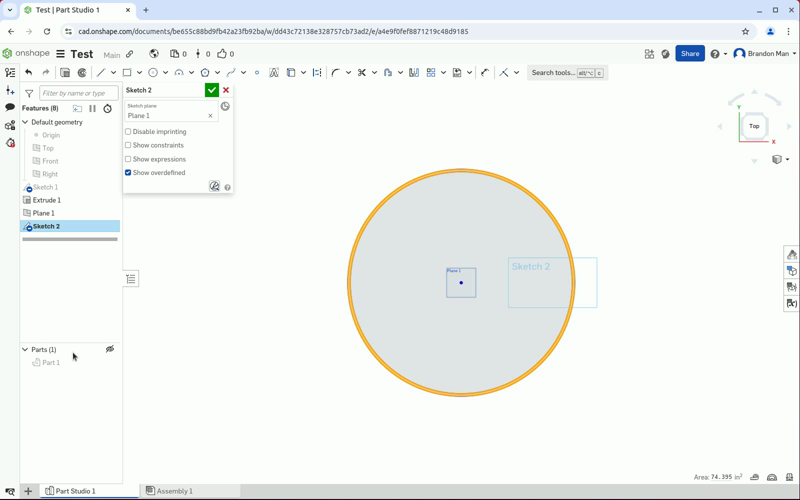
key(shift+e)
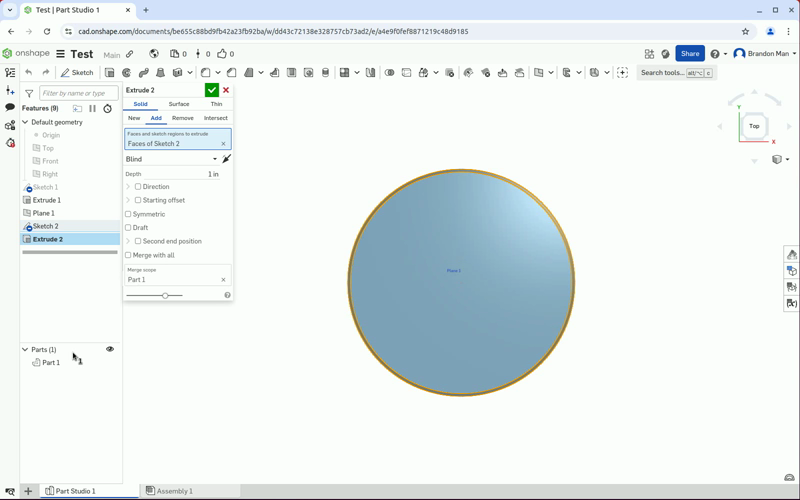
mouse_move(143, 106)
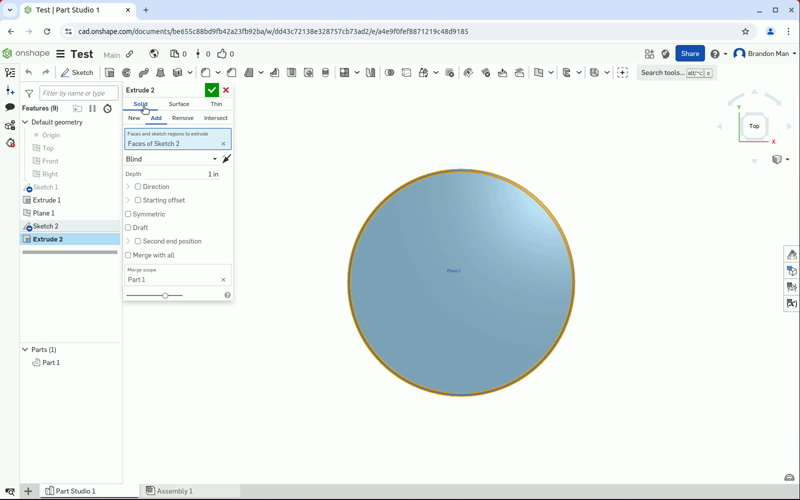
click(143, 106)
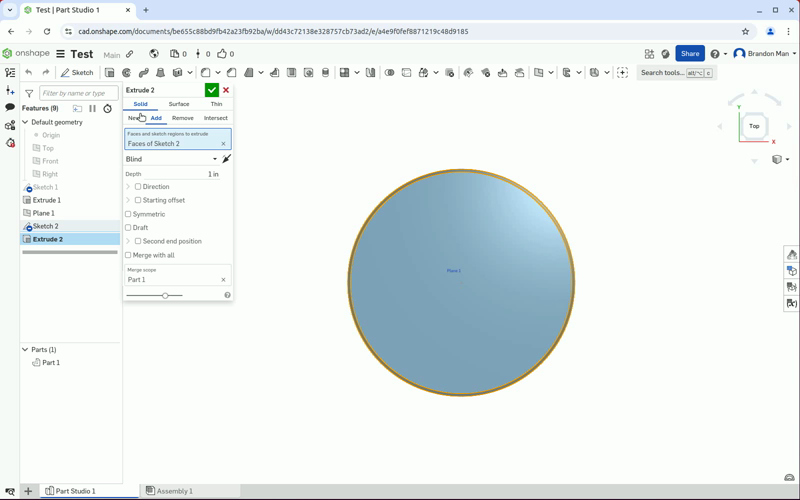
mouse_move(137, 120)
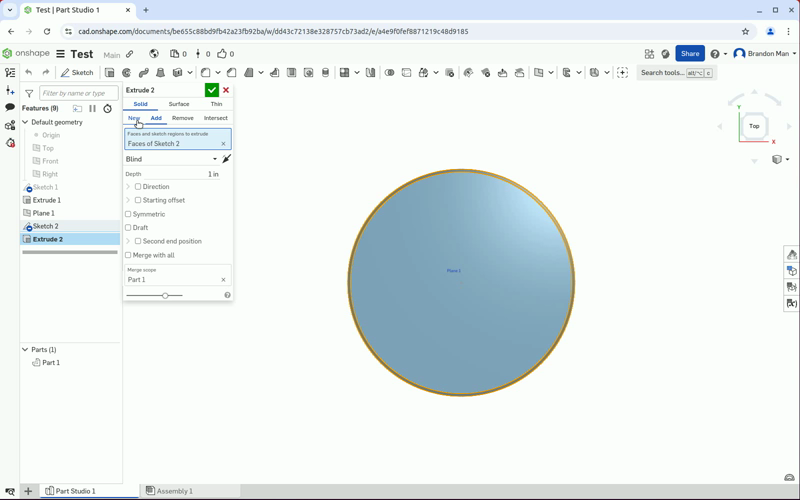
click(137, 120)
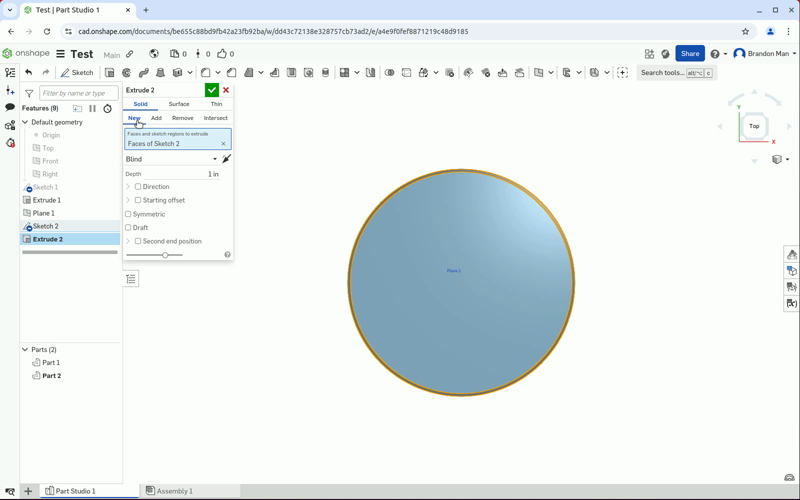
key(tab, 4)
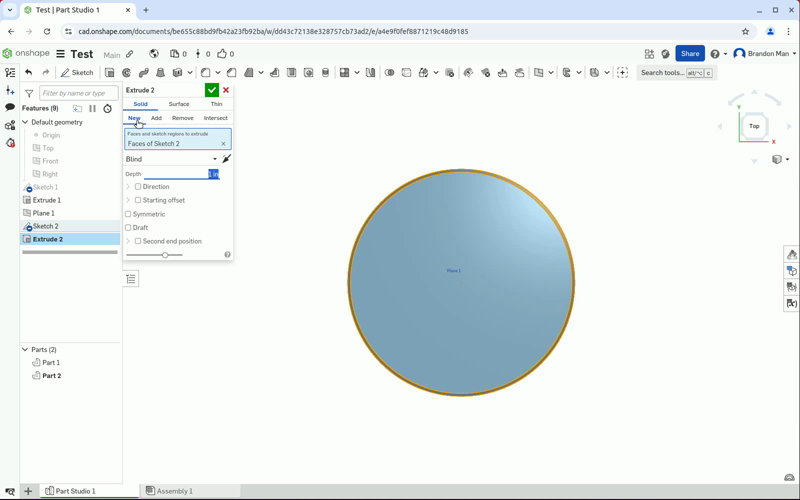
text(8.184)
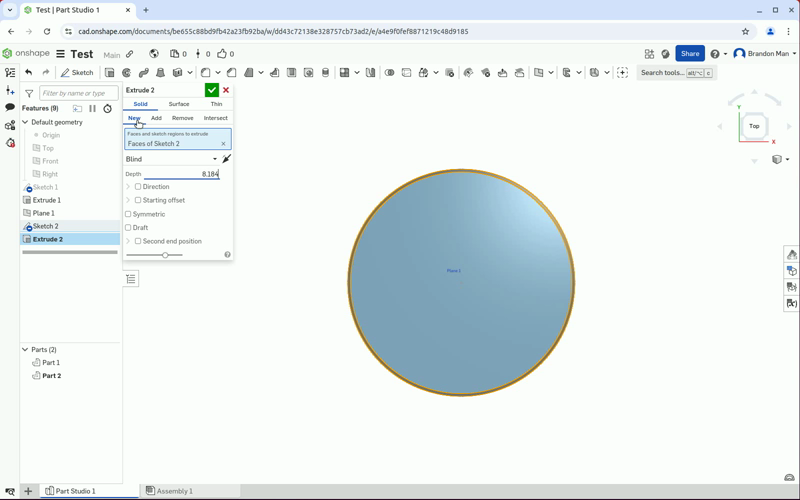
key(enter)
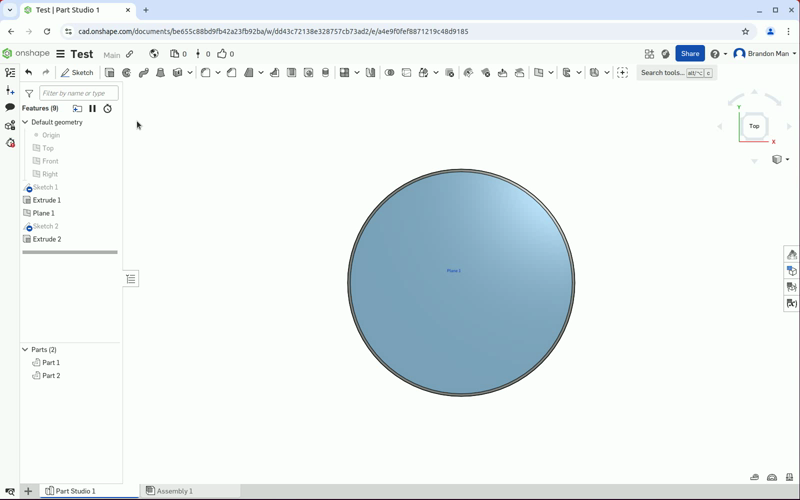
key(shift+h)
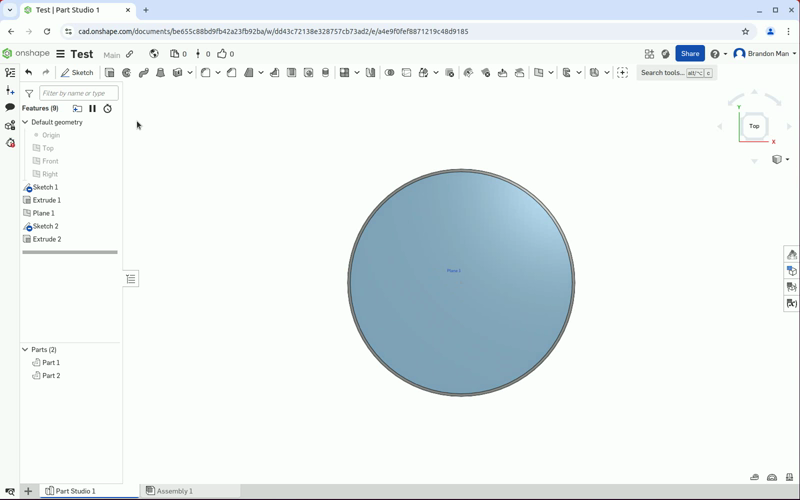
key(shift+h)
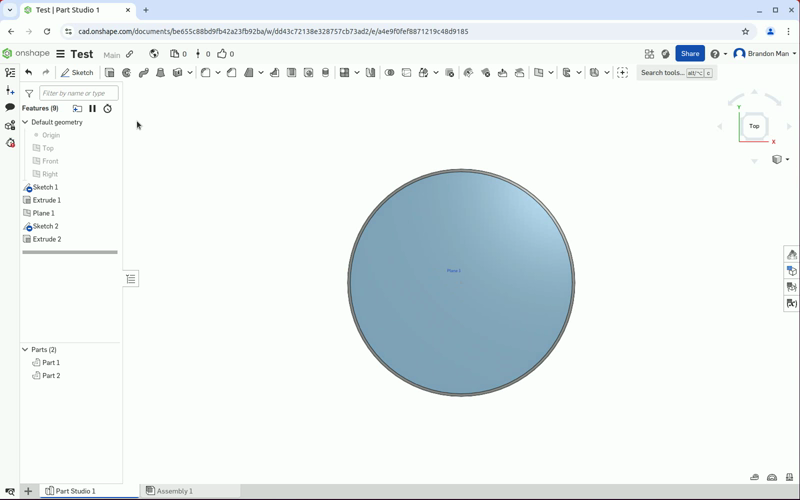
key(shift+7)
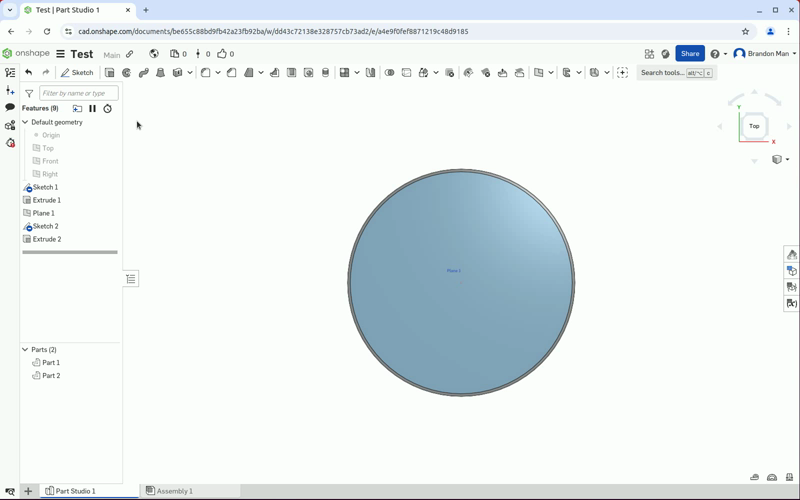
key(up, 3)
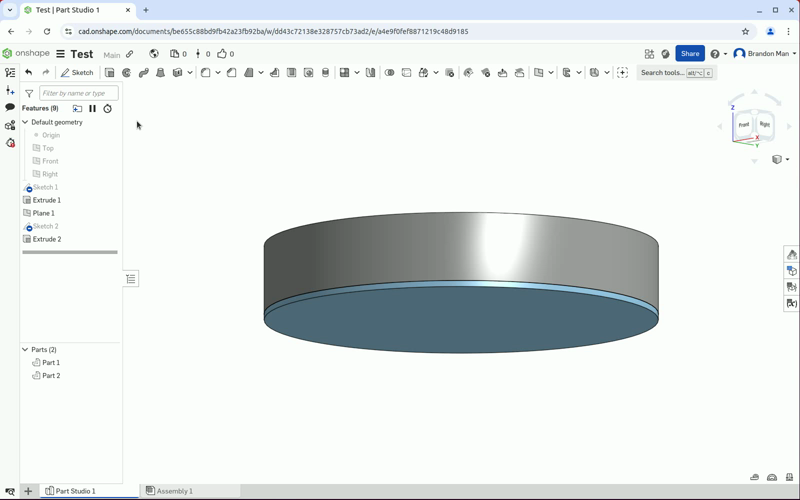
key(left, 3)
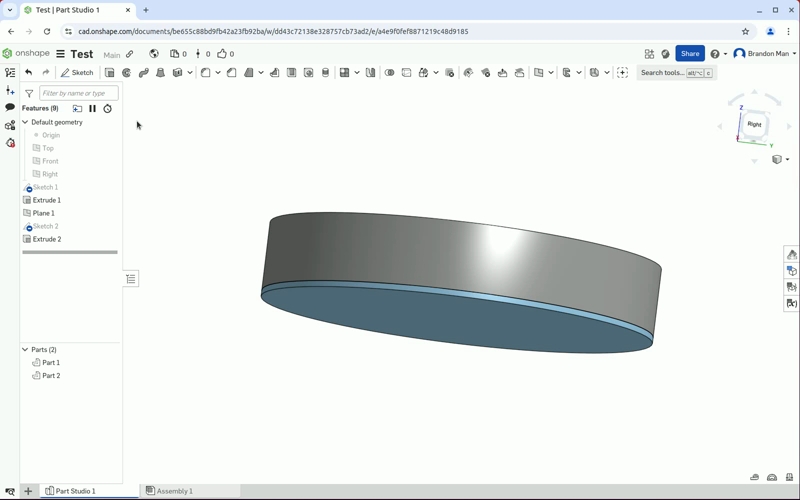
key(right, 3)
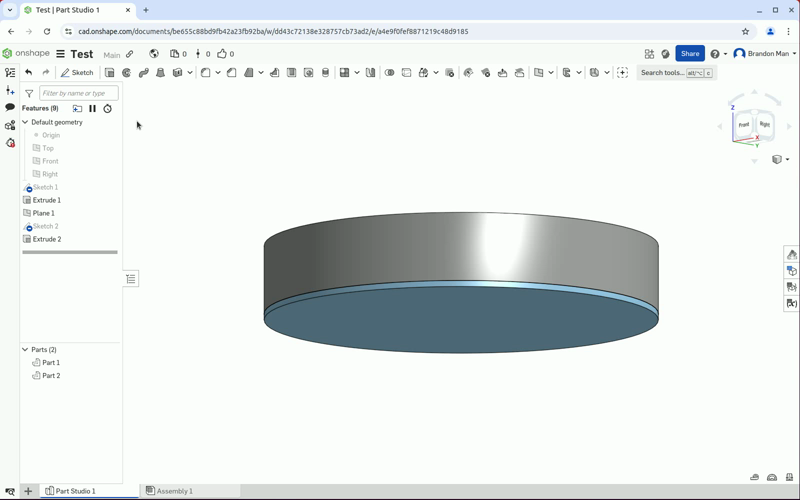
key(down, 3)
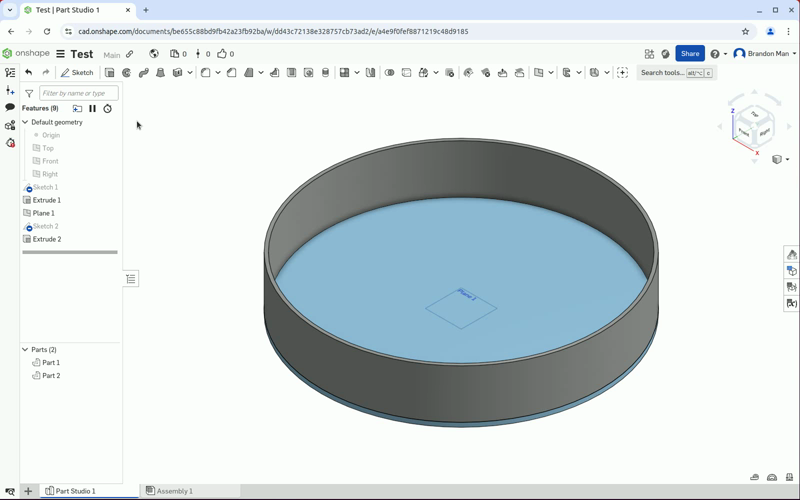
mouse_move(73, 189)
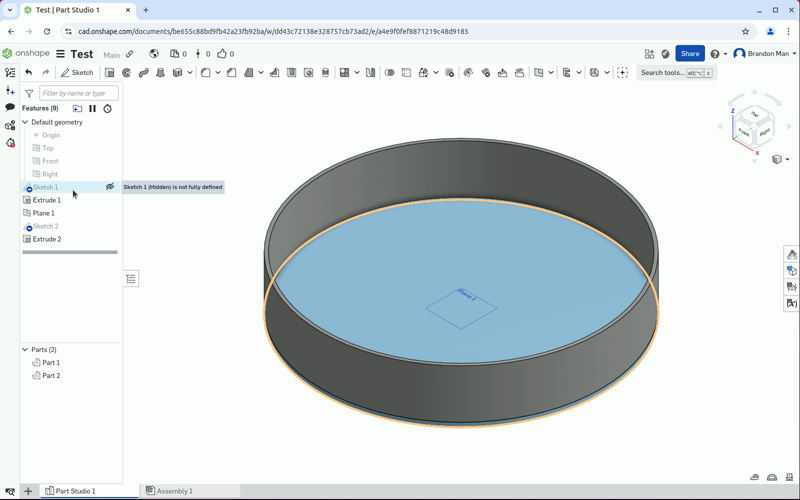
click(73, 189)